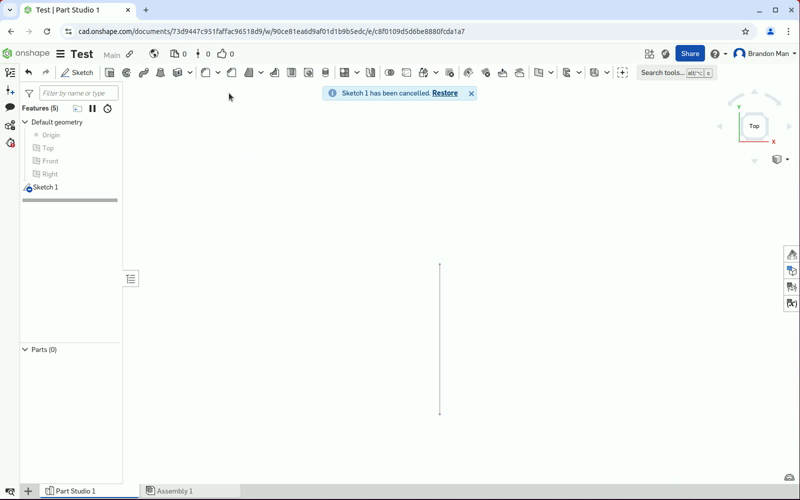
key(shift+h)
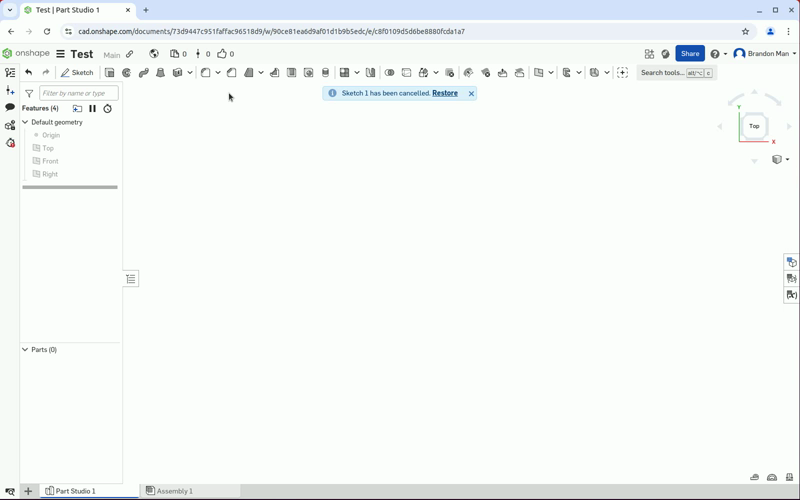
mouse_move(73, 352)
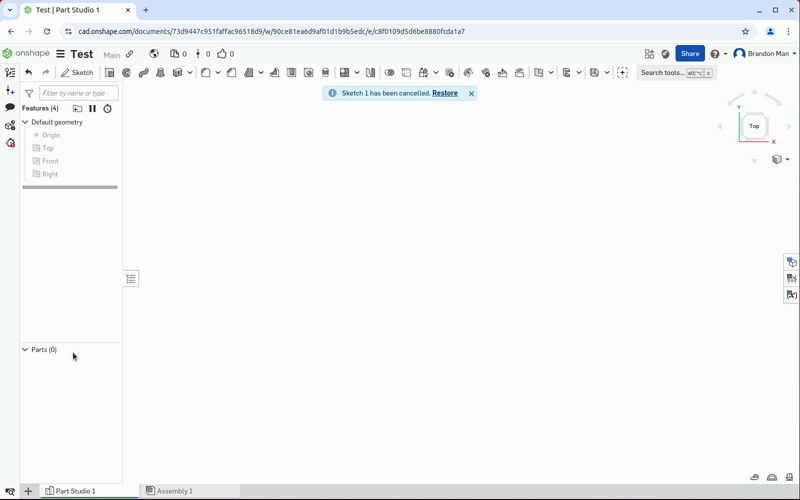
key(y)
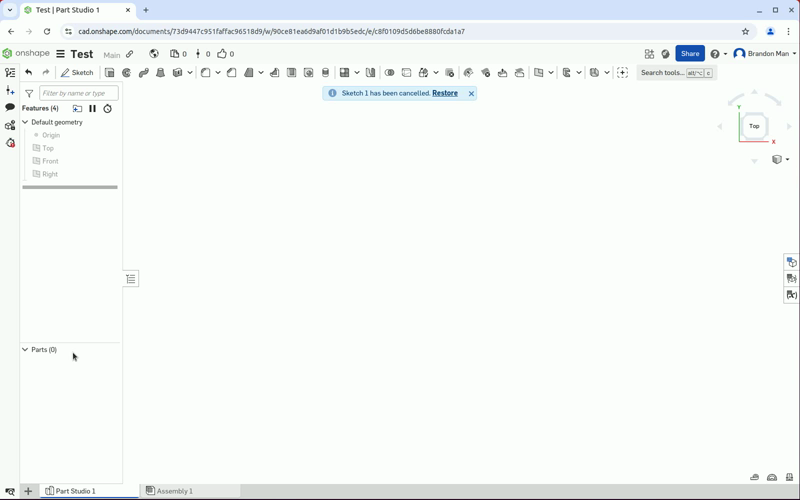
key(shift+p)
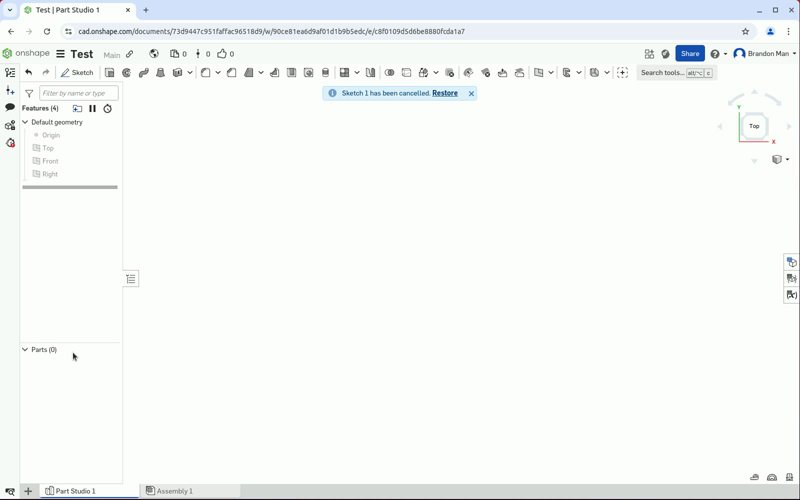
key(space)
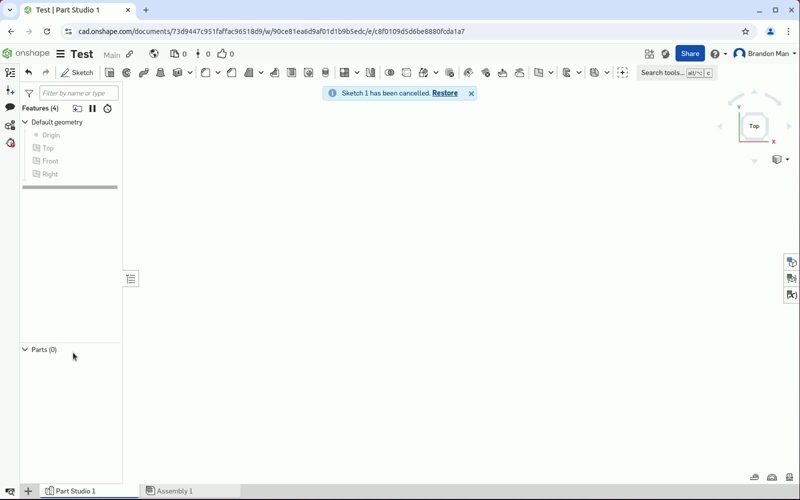
key_down(shift)
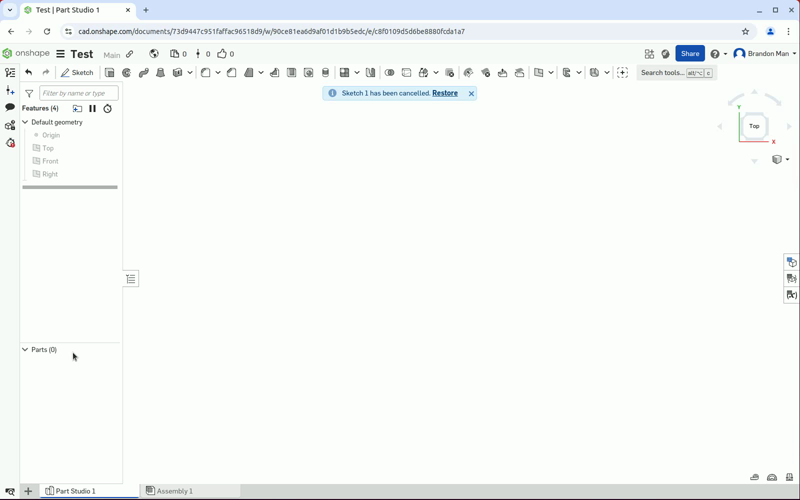
key(up)
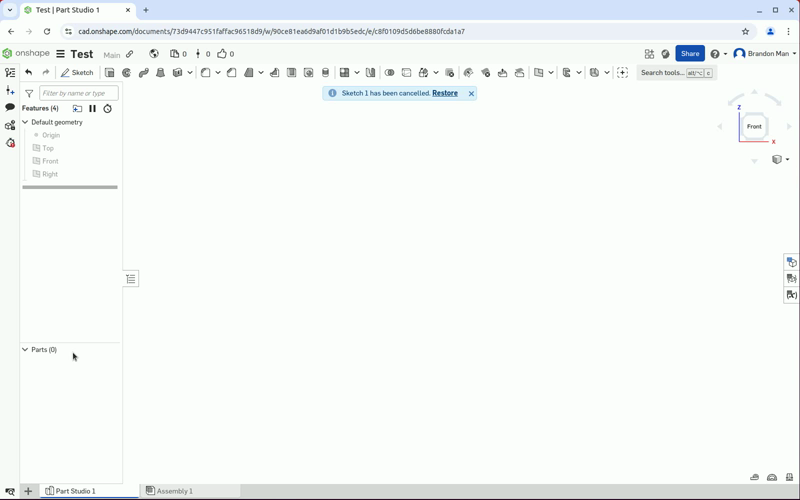
key_up(shift)
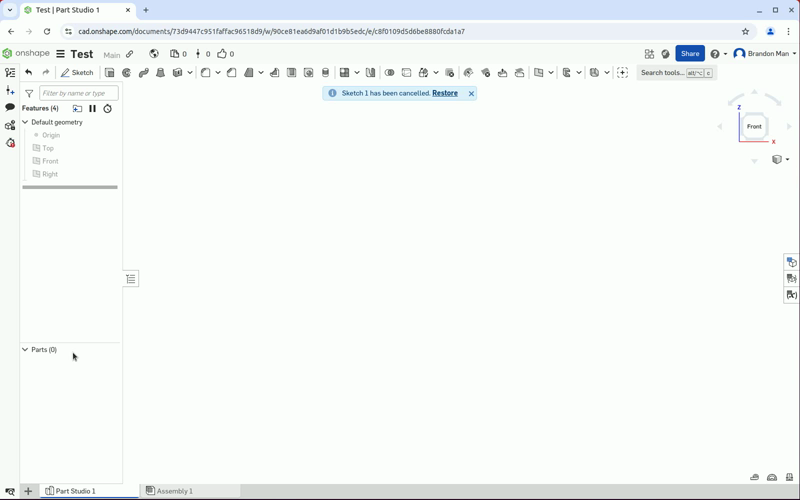
mouse_move(73, 352)
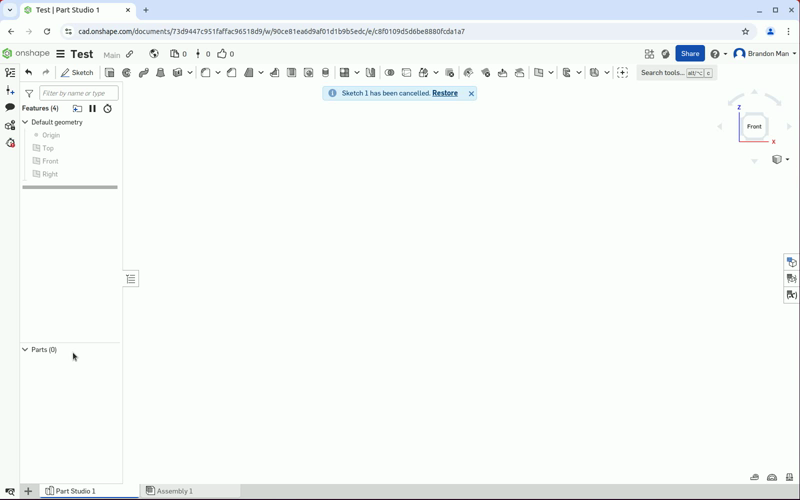
key(shift+y)
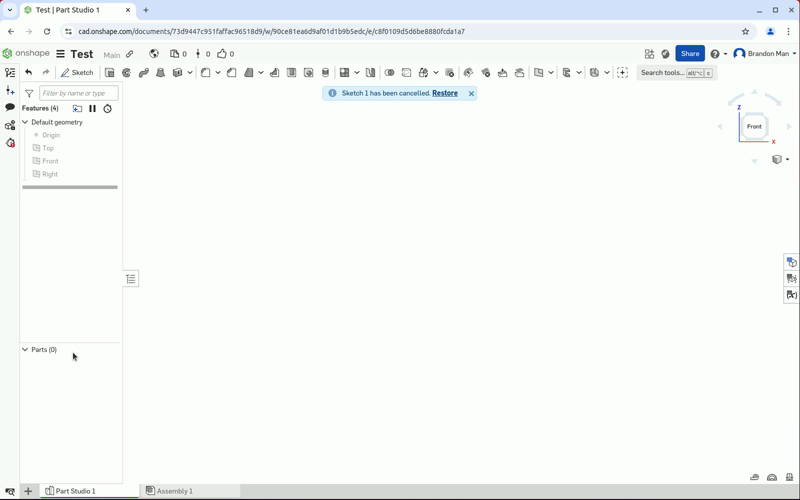
key(shift+s)
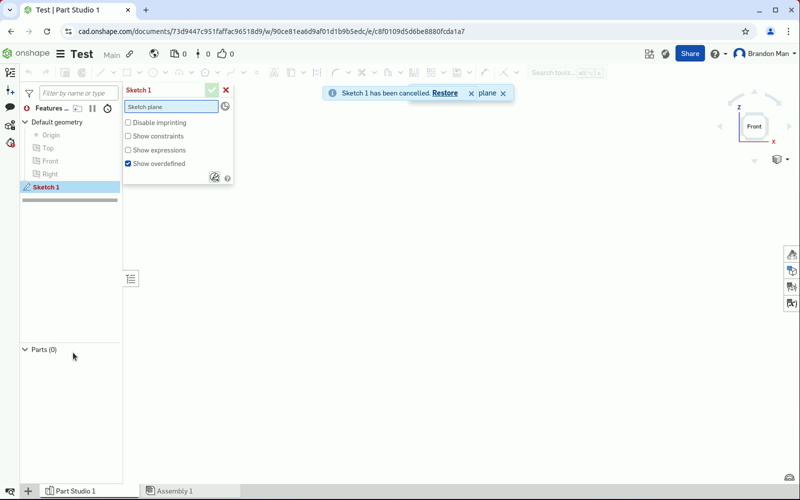
mouse_move(73, 163)
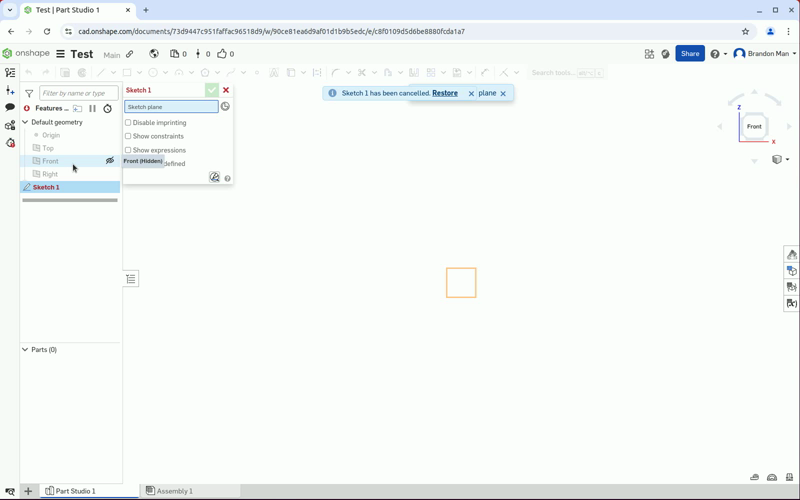
click(73, 163)
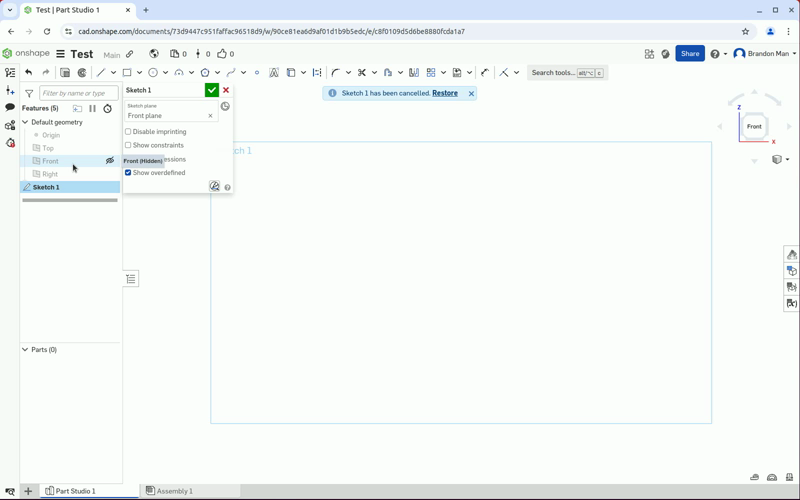
mouse_move(73, 352)
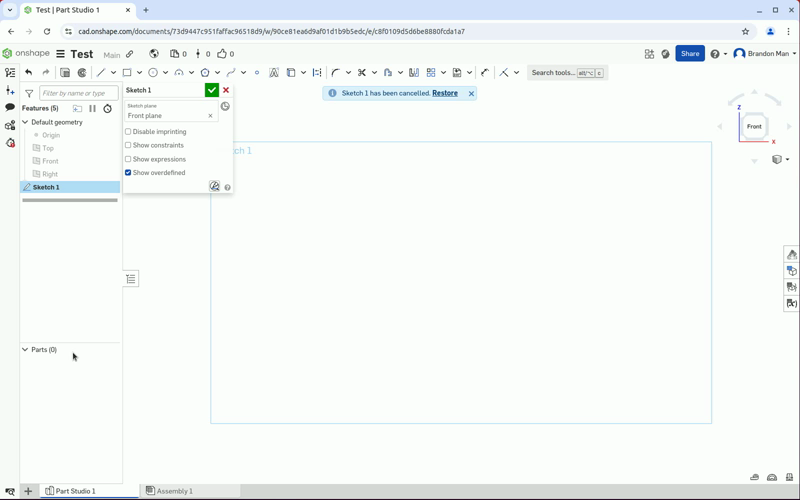
key(y)
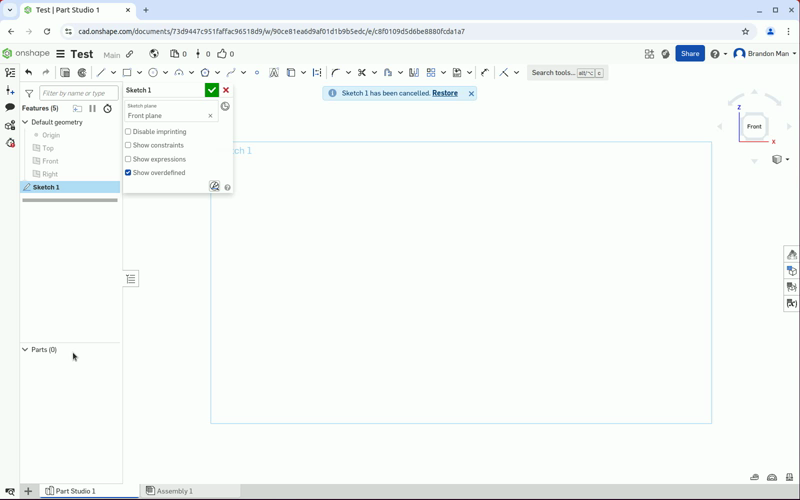
key(l)
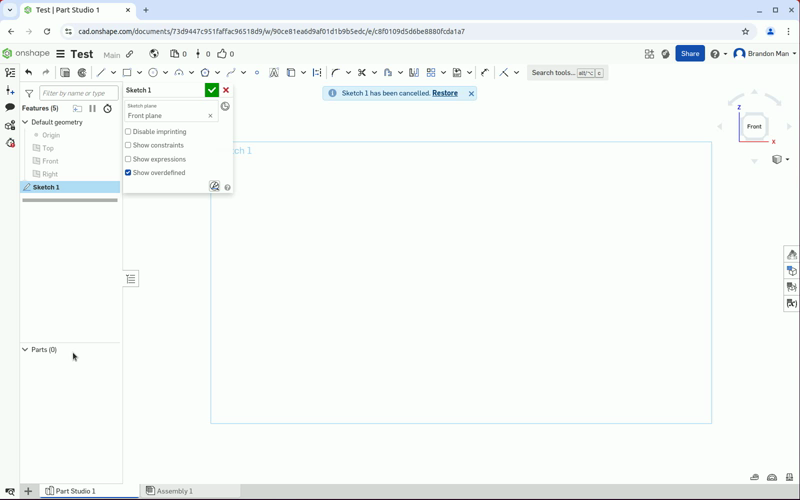
key_down(shift)
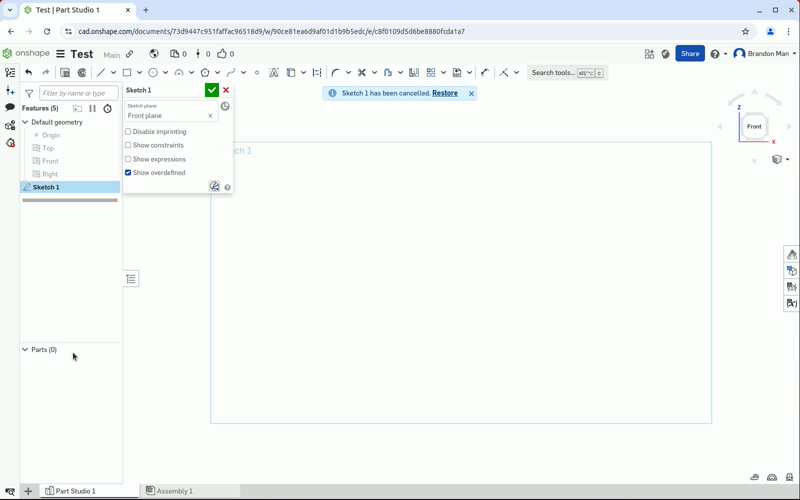
mouse_move(366, 395)
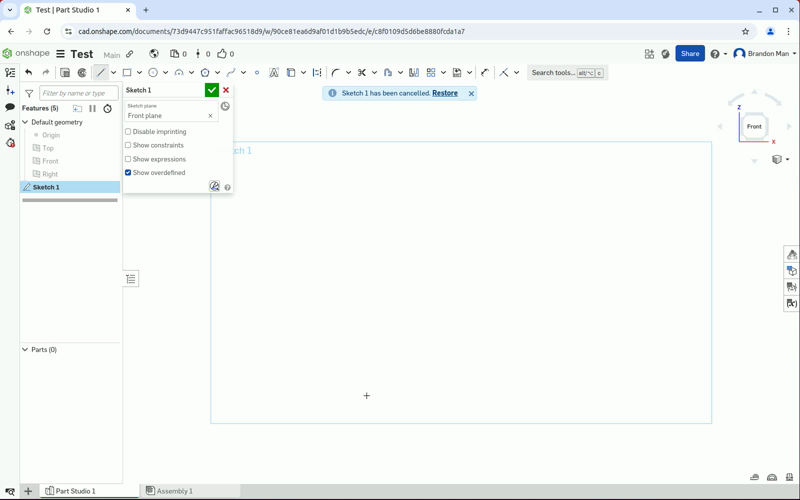
click(366, 395)
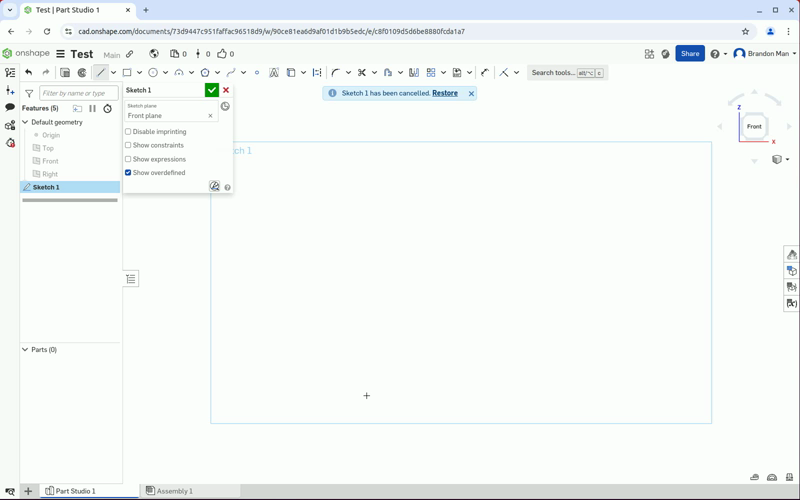
key_up(shift)
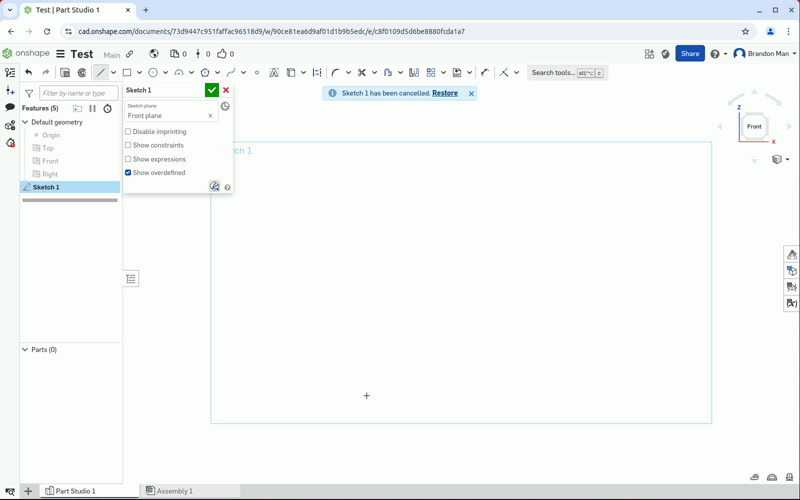
key_down(shift)
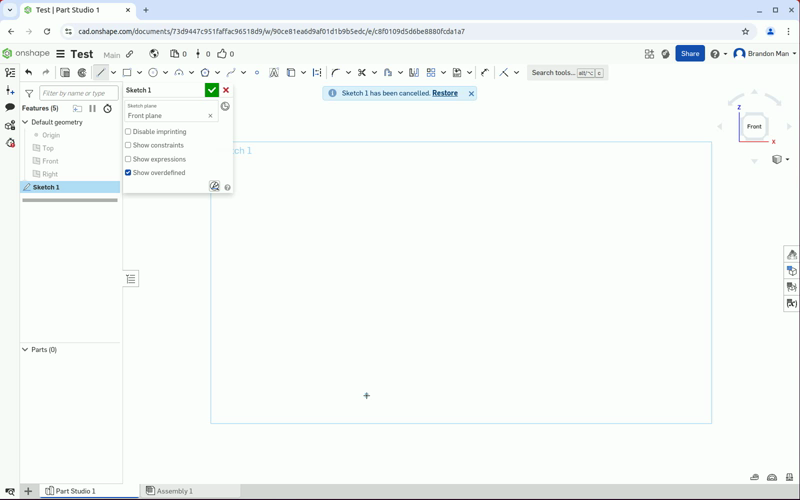
mouse_move(552, 395)
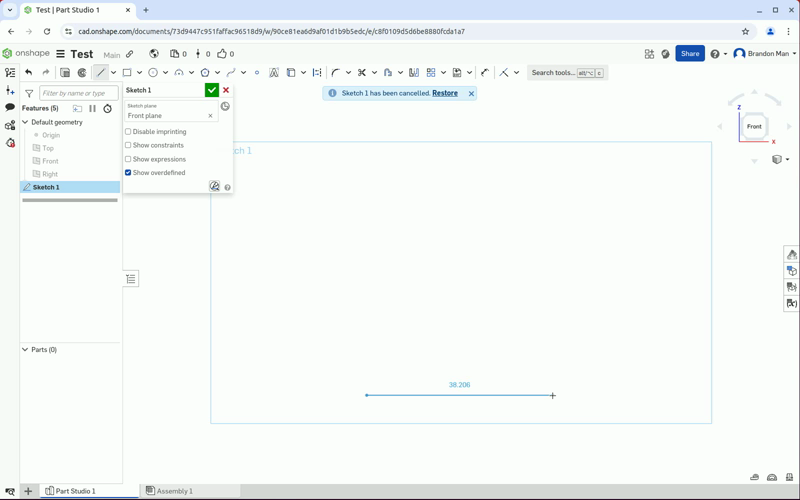
click(552, 395)
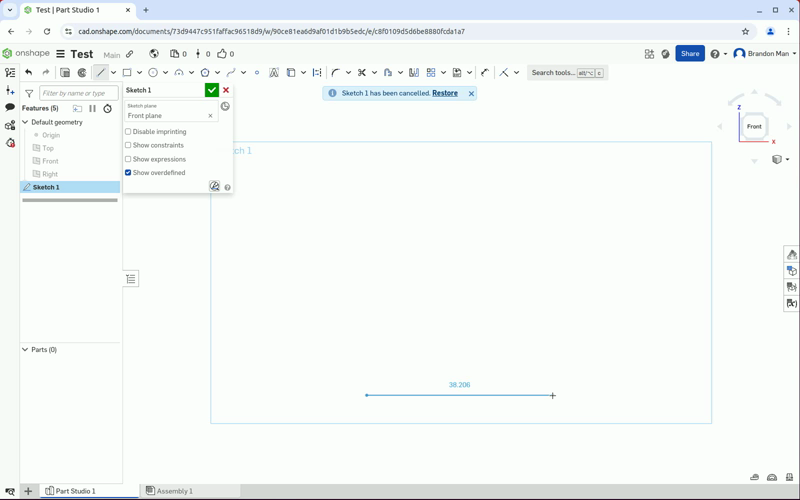
key_up(shift)
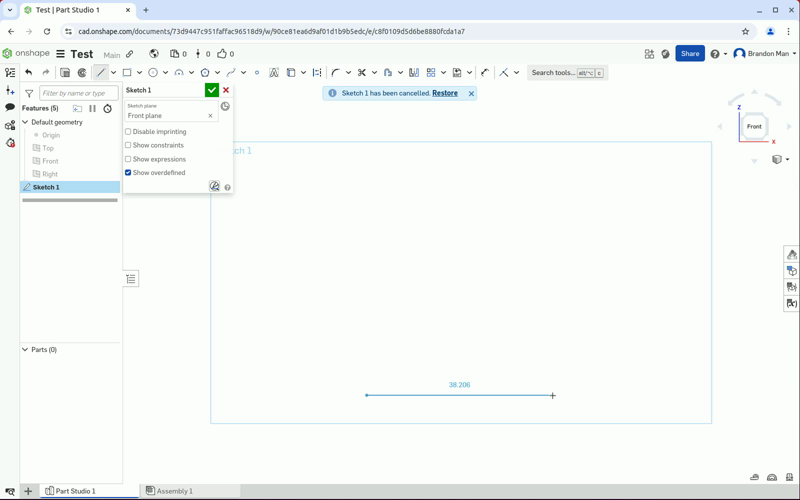
key_down(shift)
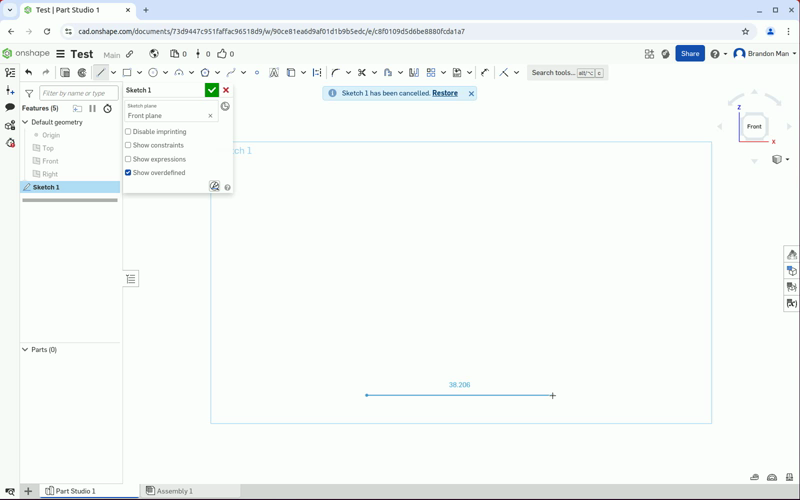
mouse_move(552, 209)
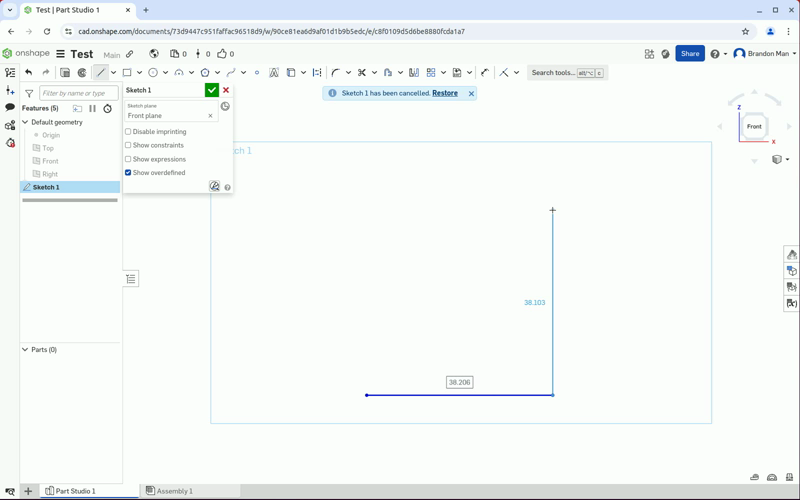
click(552, 209)
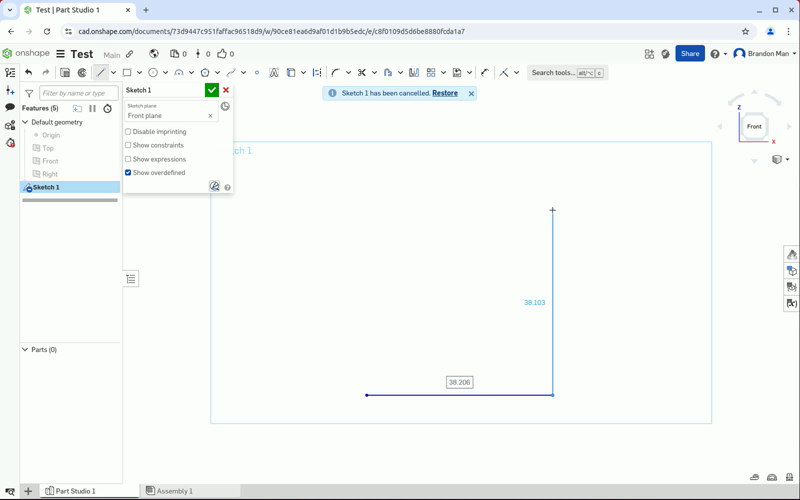
key_up(shift)
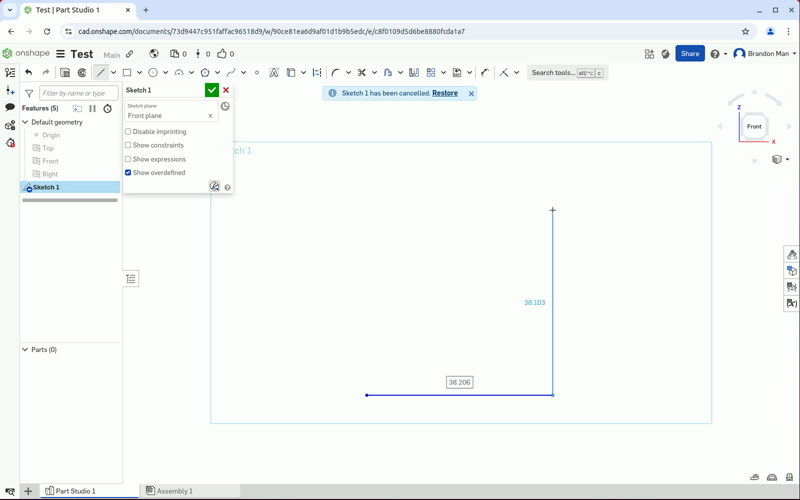
key_down(shift)
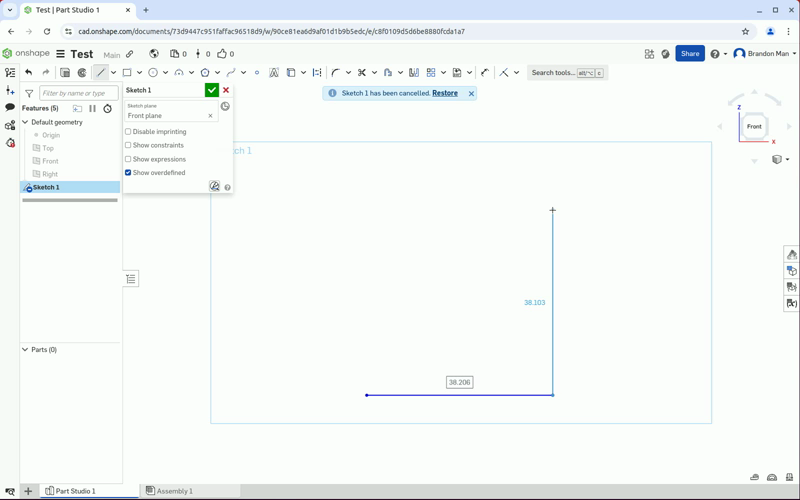
mouse_move(582, 209)
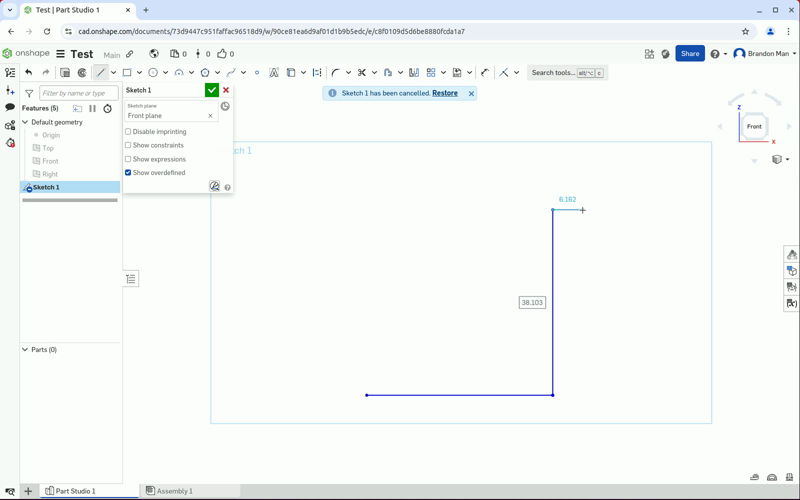
mouse_move(494, 209)
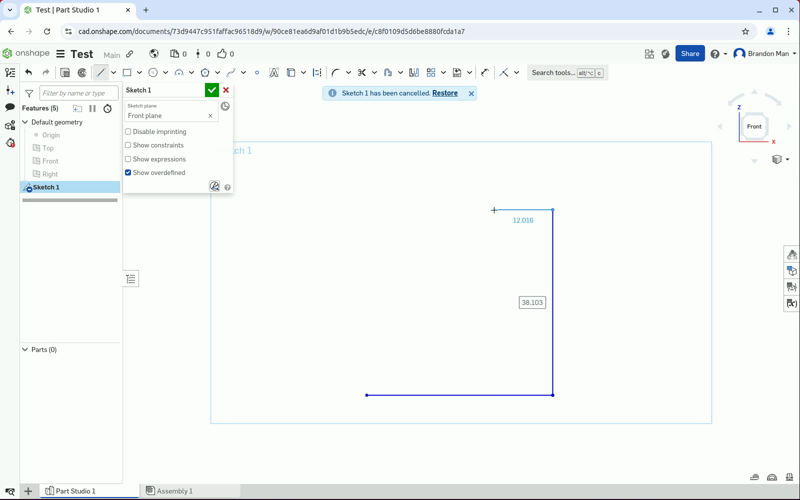
click(494, 209)
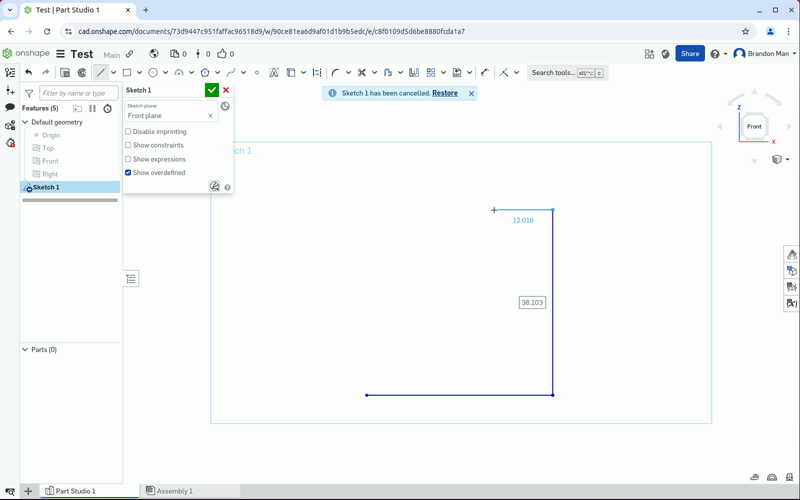
key_up(shift)
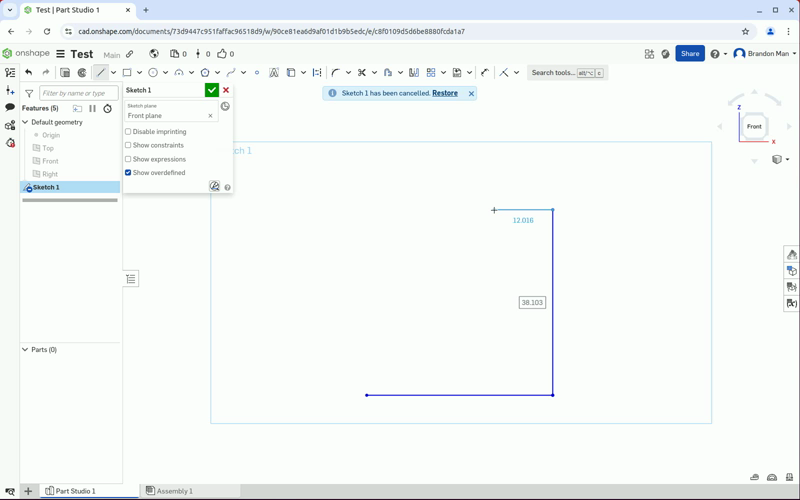
key_down(shift)
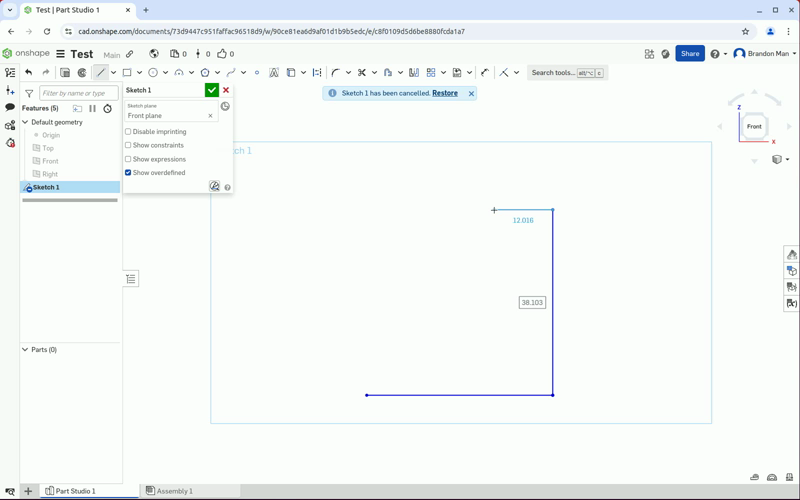
mouse_move(494, 317)
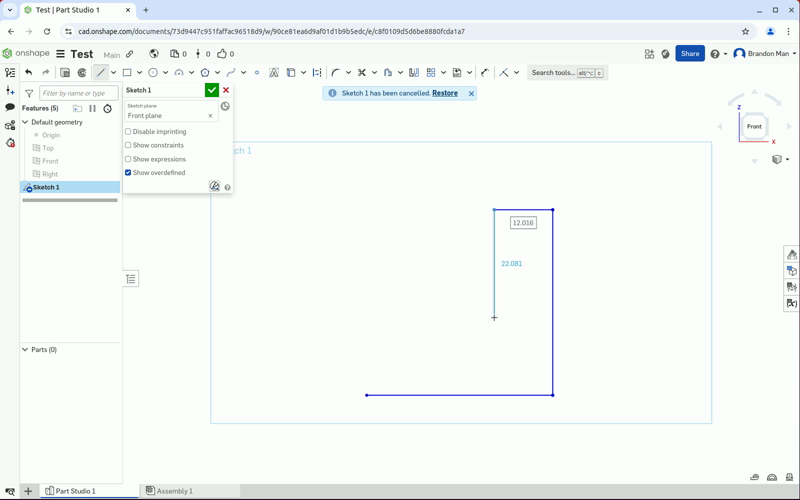
click(494, 317)
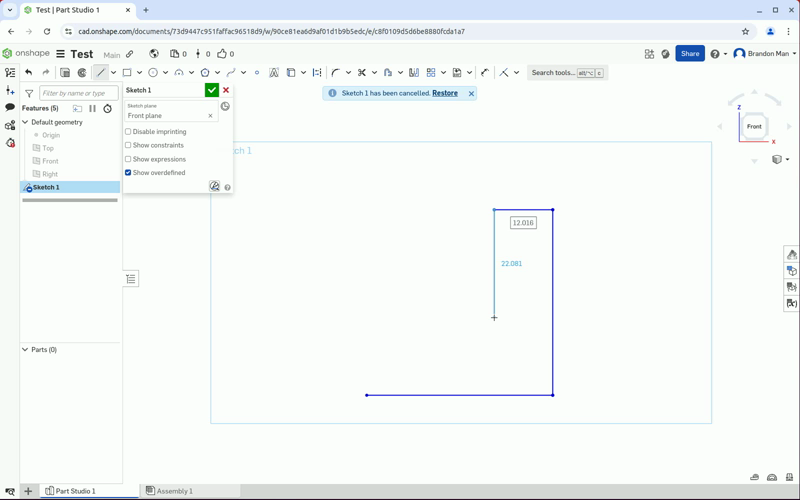
key_up(shift)
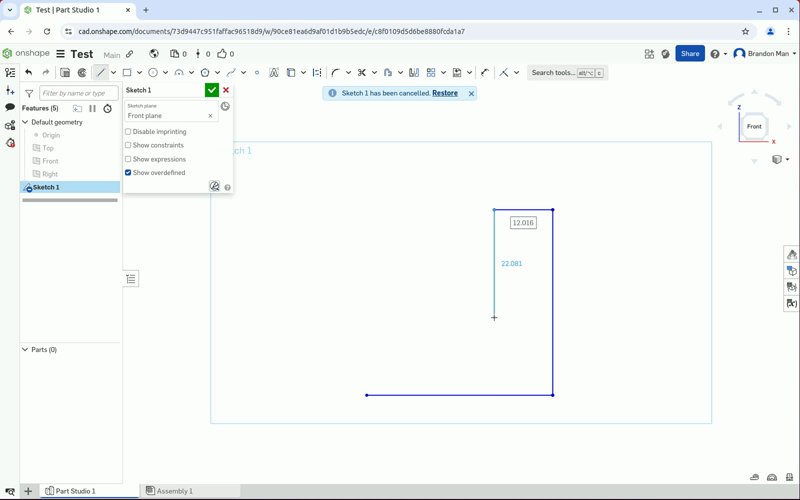
key_down(shift)
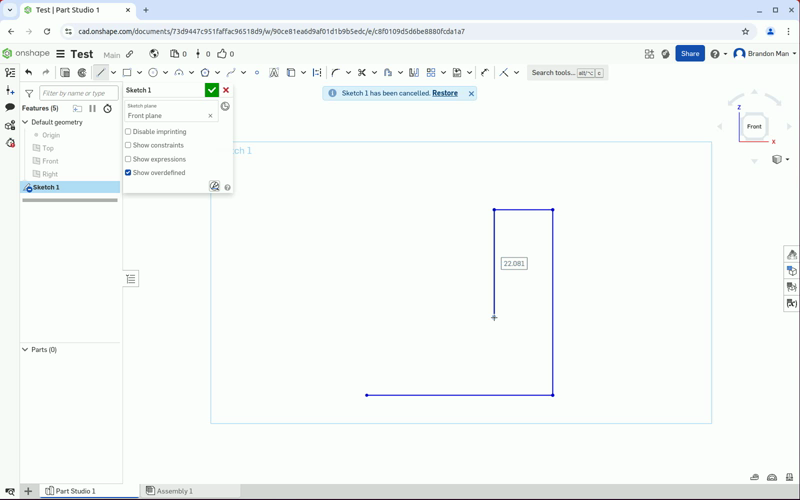
mouse_move(425, 317)
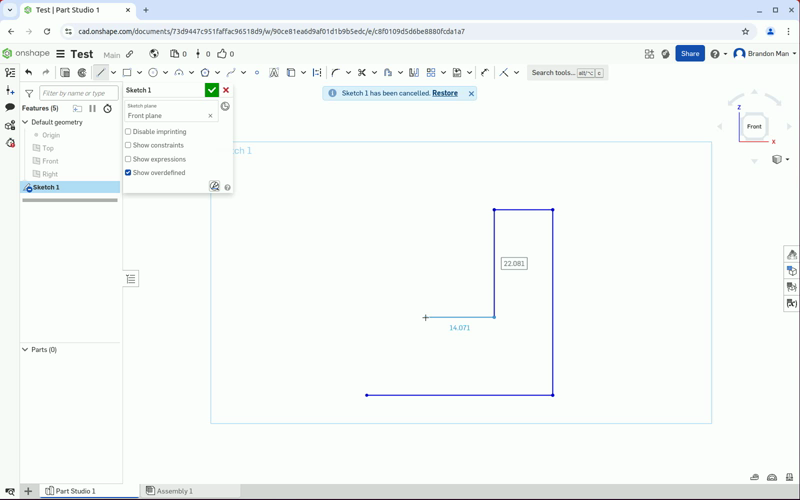
click(425, 317)
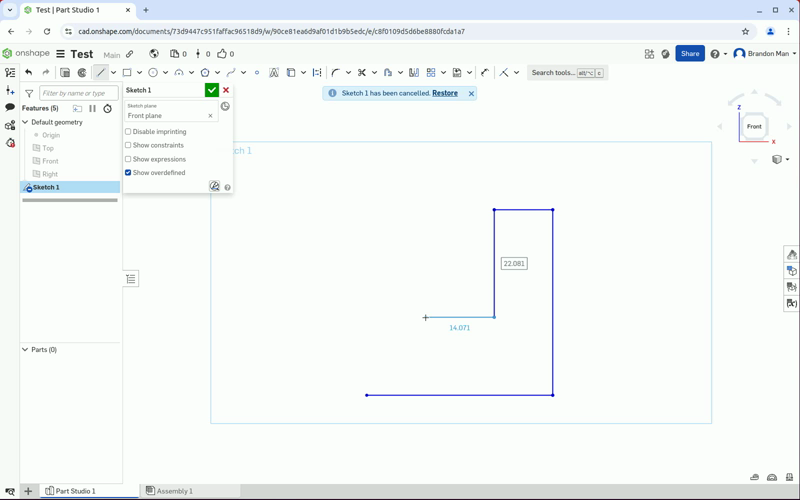
key_up(shift)
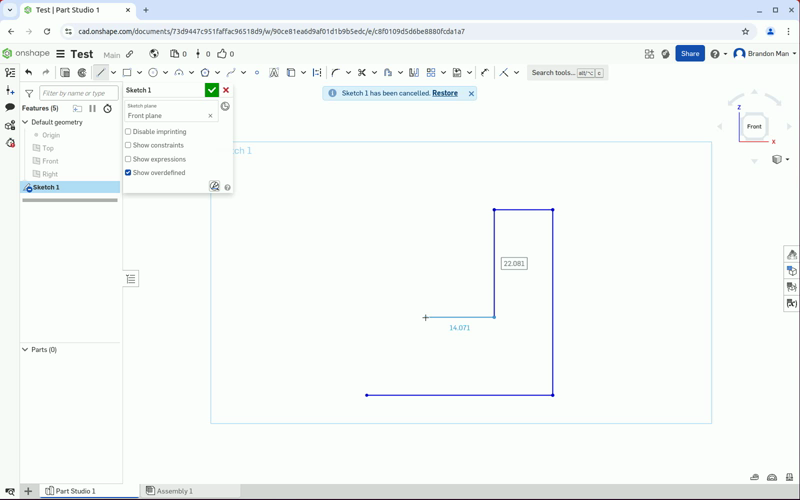
key_down(shift)
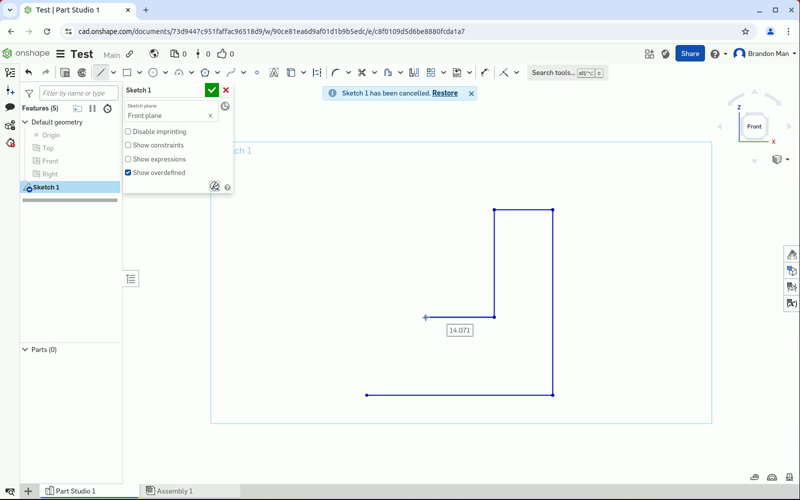
mouse_move(425, 209)
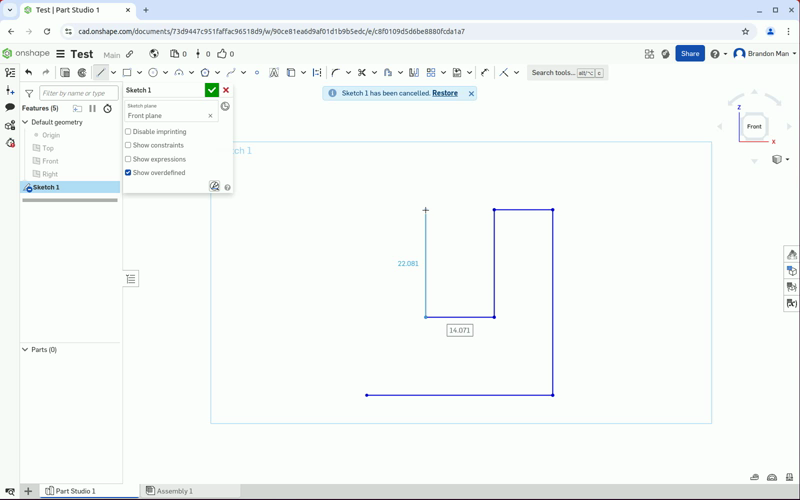
click(425, 209)
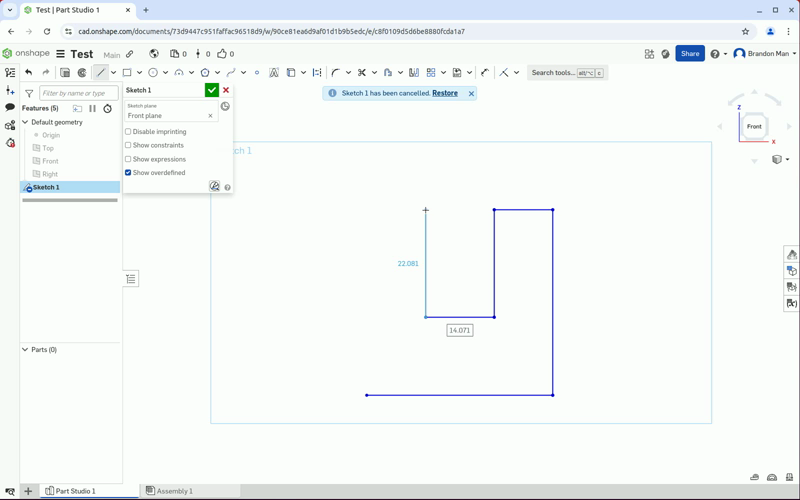
key_up(shift)
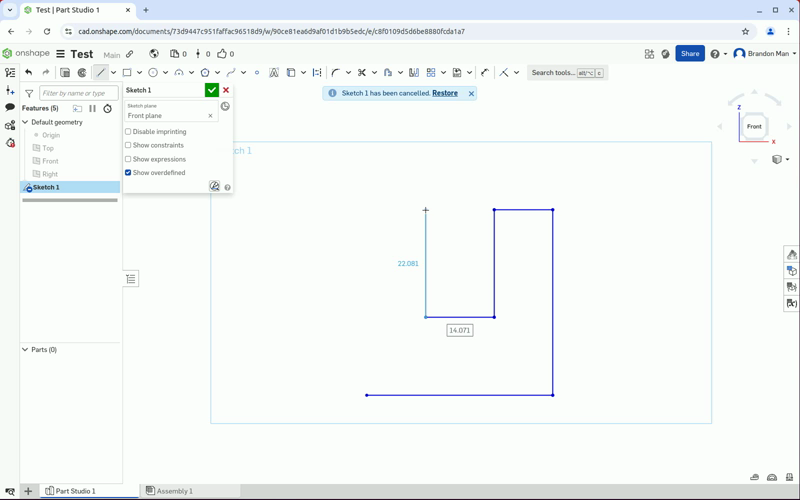
key_down(shift)
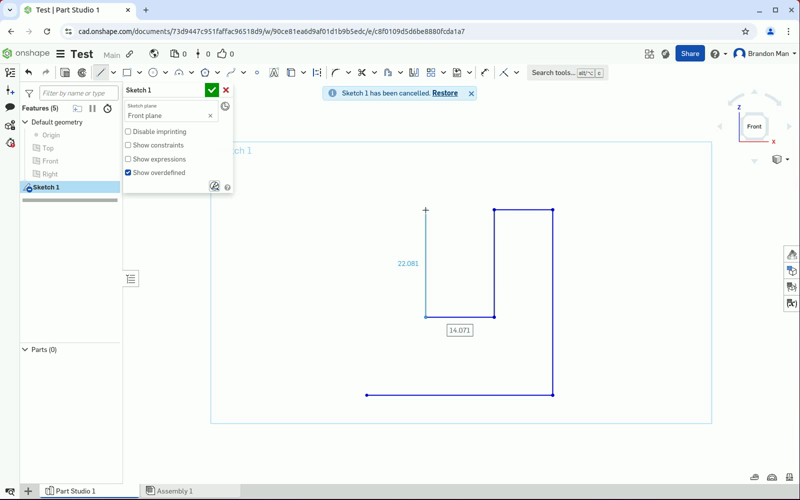
mouse_move(455, 209)
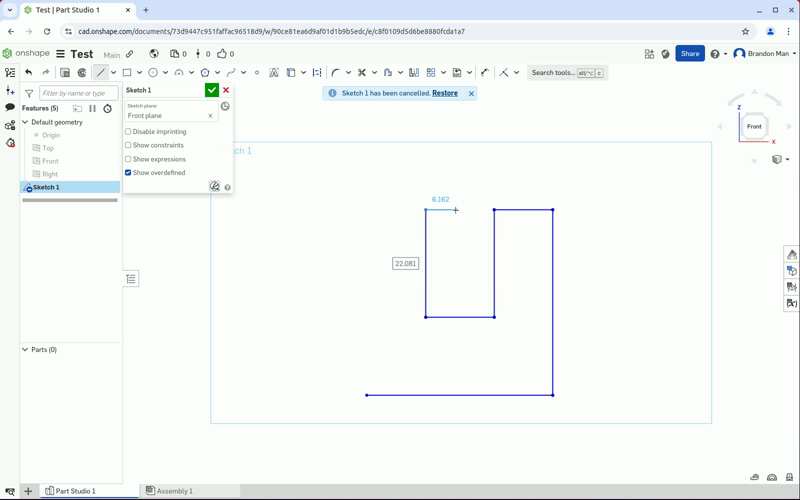
mouse_move(367, 209)
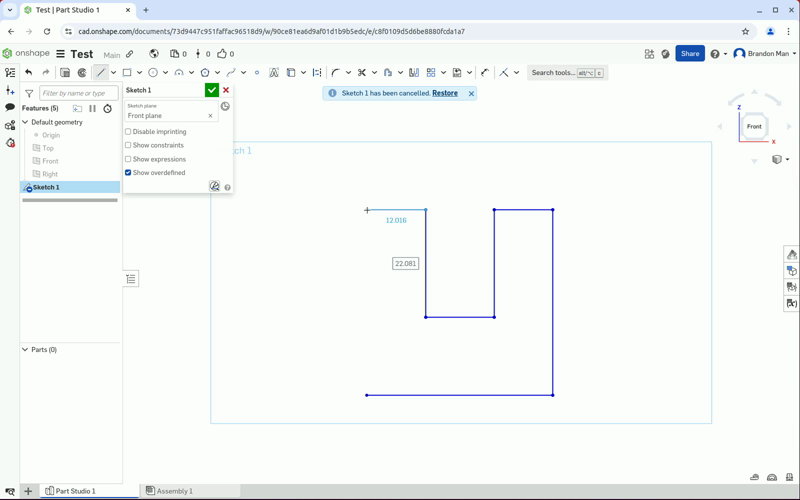
click(367, 209)
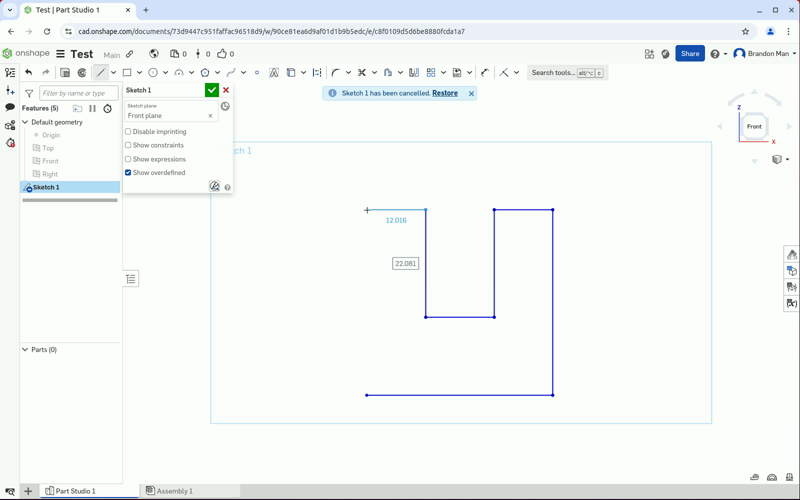
key_up(shift)
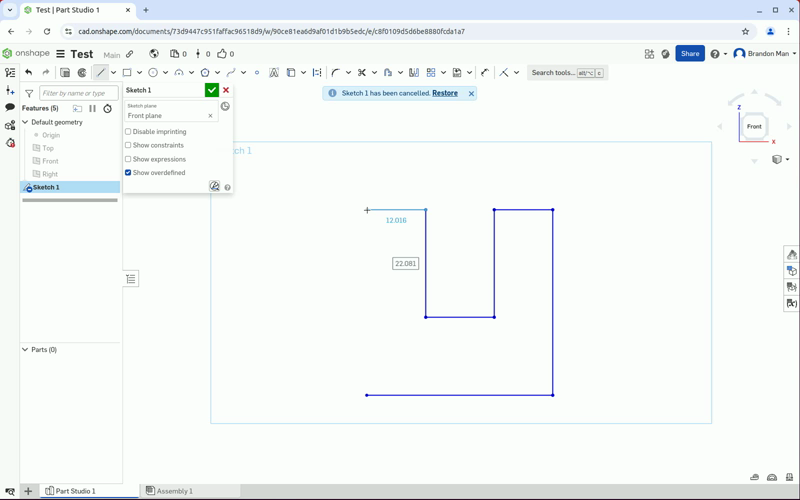
key_down(shift)
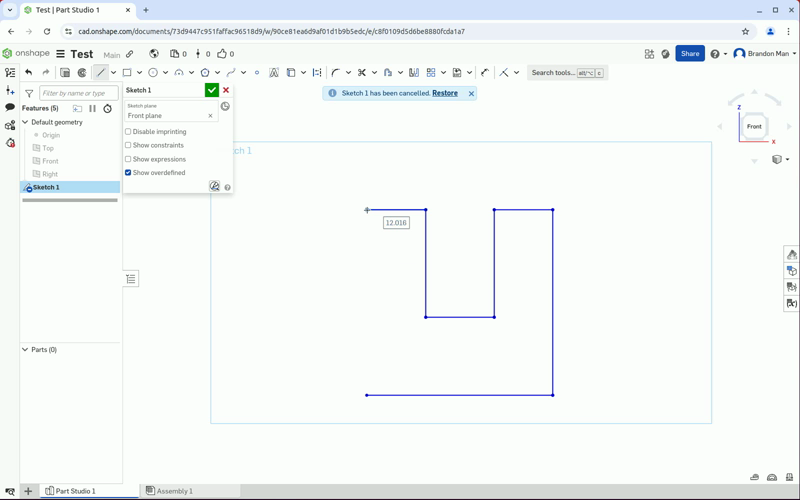
mouse_move(366, 395)
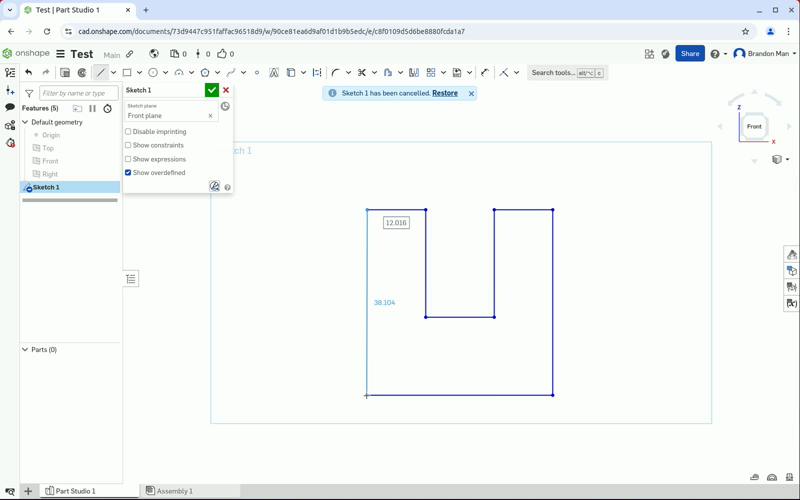
key_up(shift)
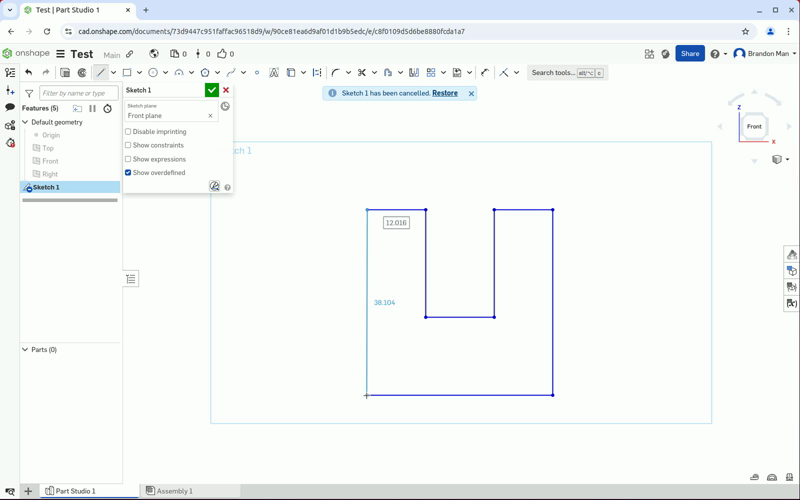
click(366, 395)
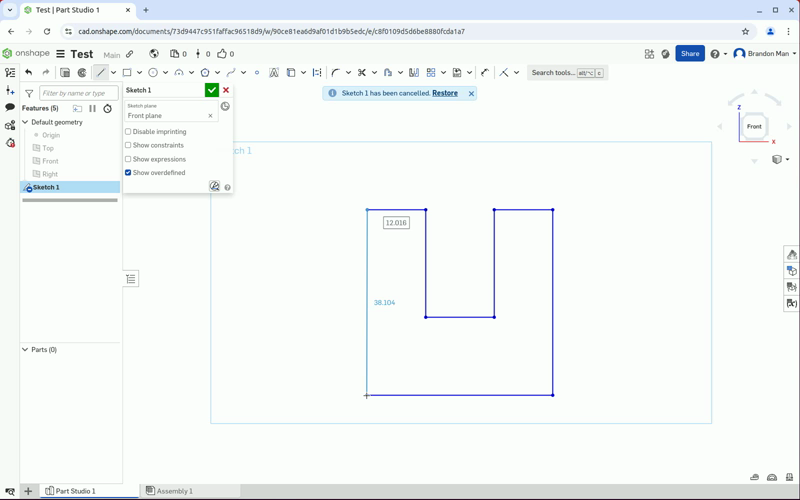
key(esc)
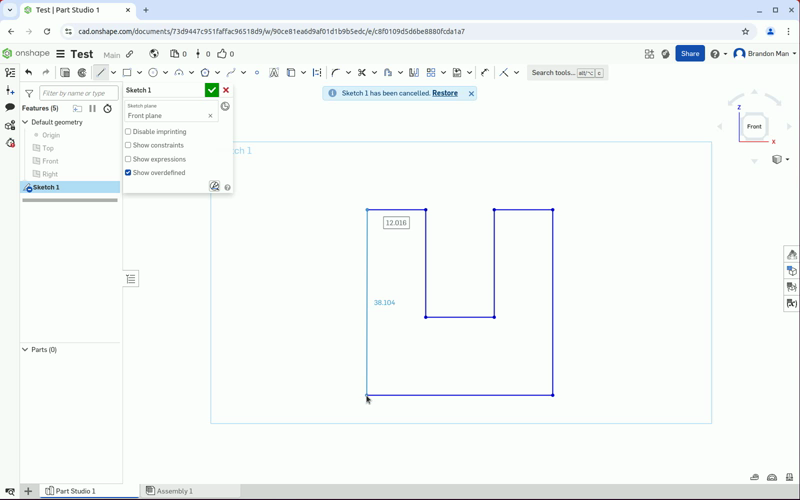
mouse_move(526, 340)
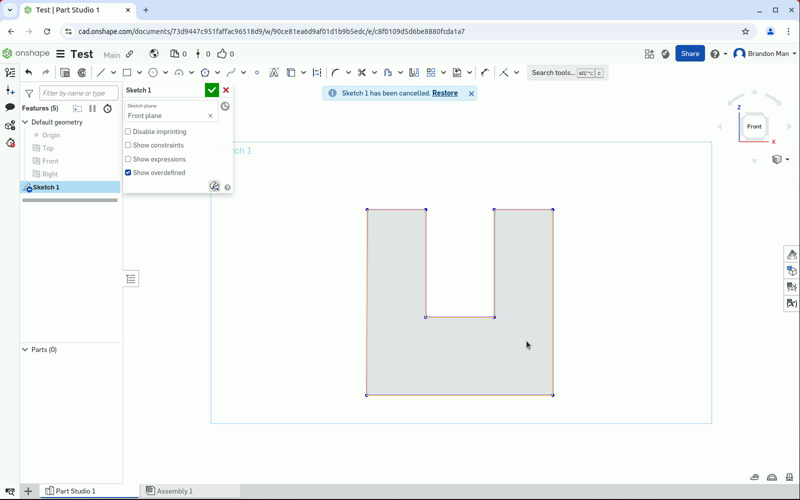
click(526, 340)
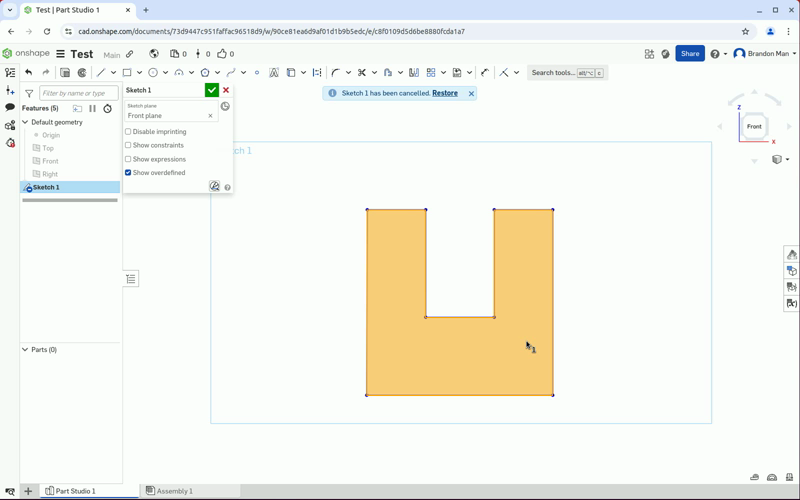
mouse_move(73, 352)
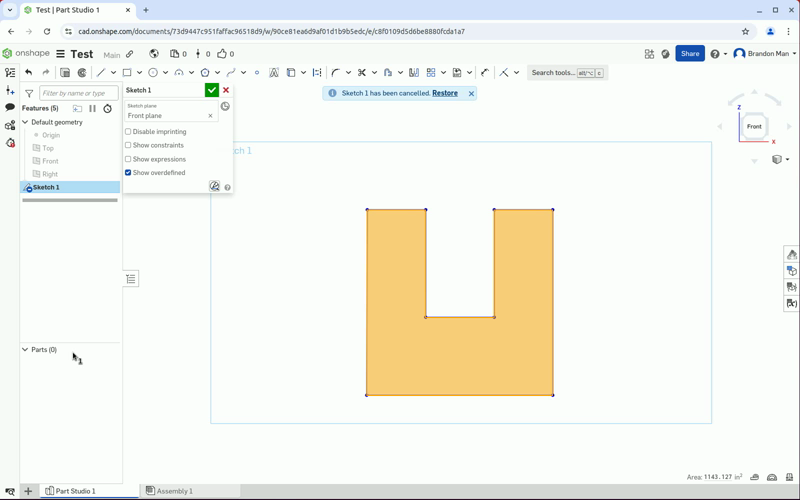
key(shift+y)
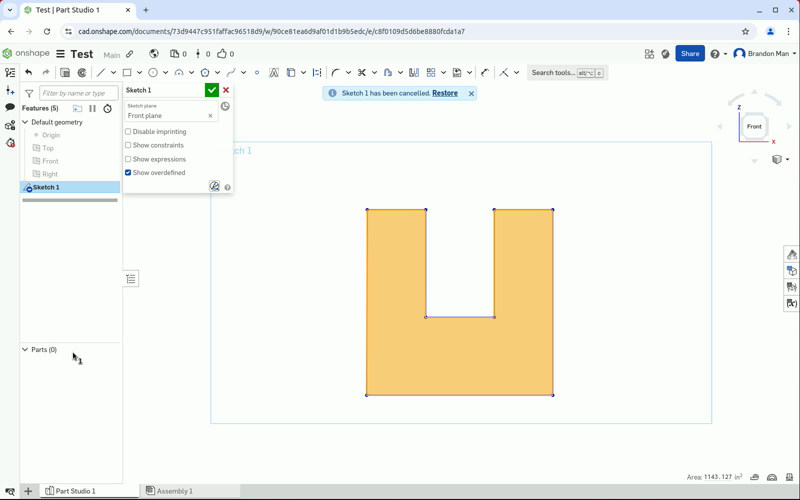
key(shift+e)
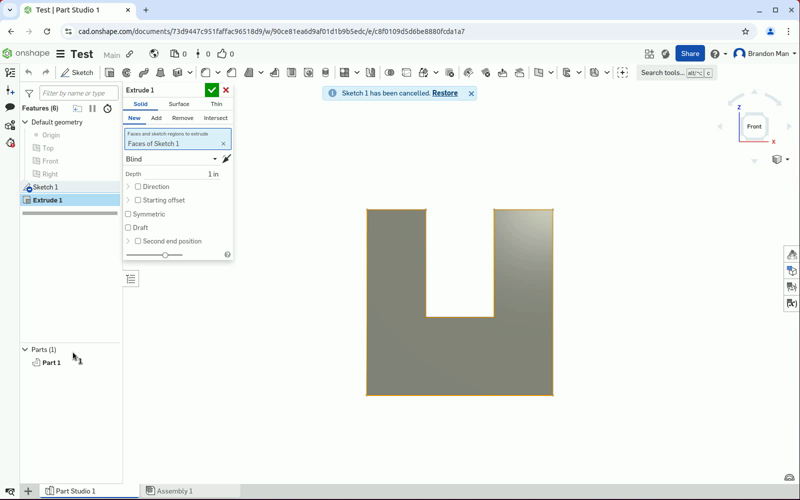
mouse_move(143, 106)
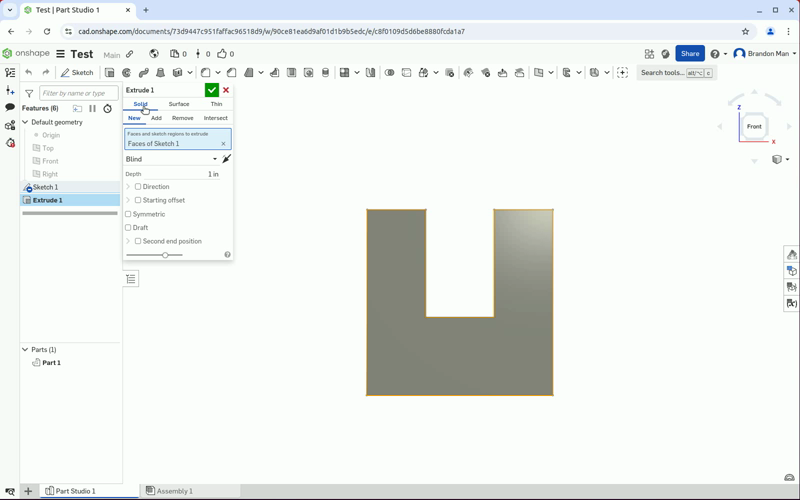
click(143, 106)
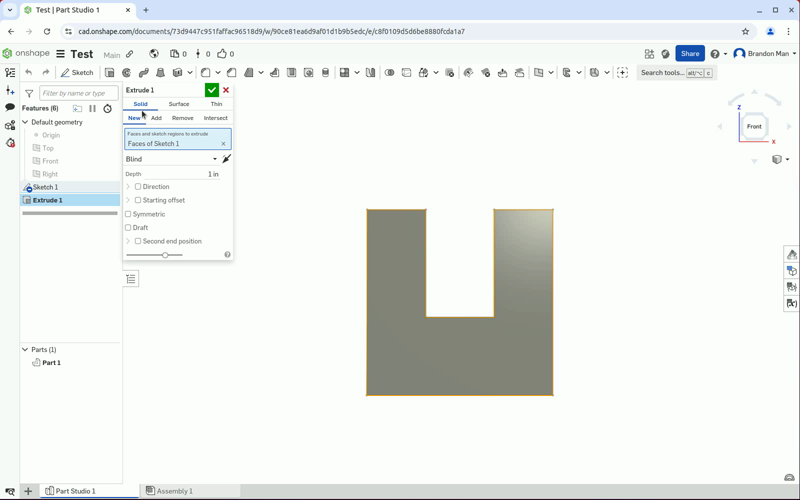
mouse_move(137, 120)
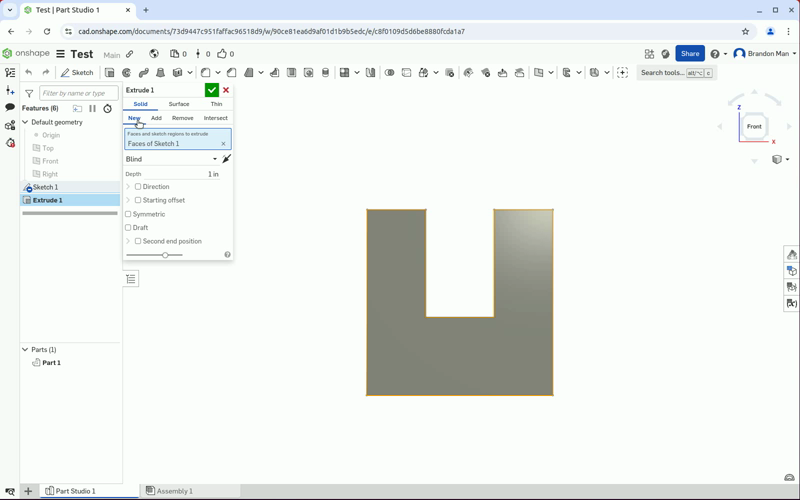
click(137, 120)
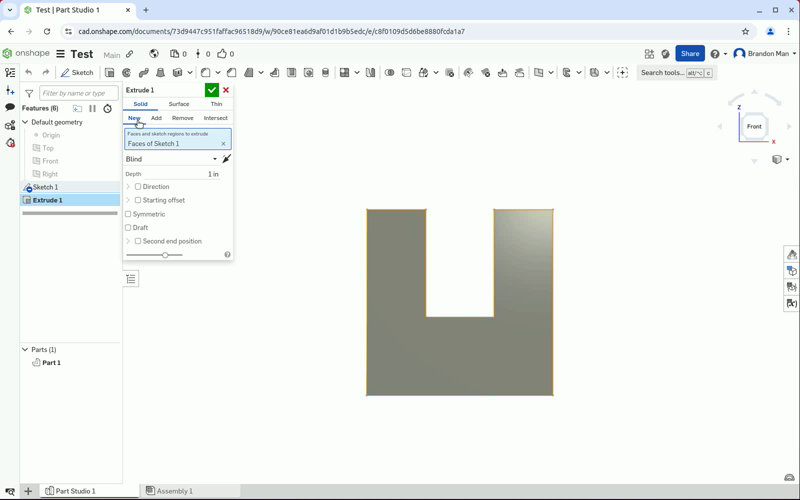
key(tab, 4)
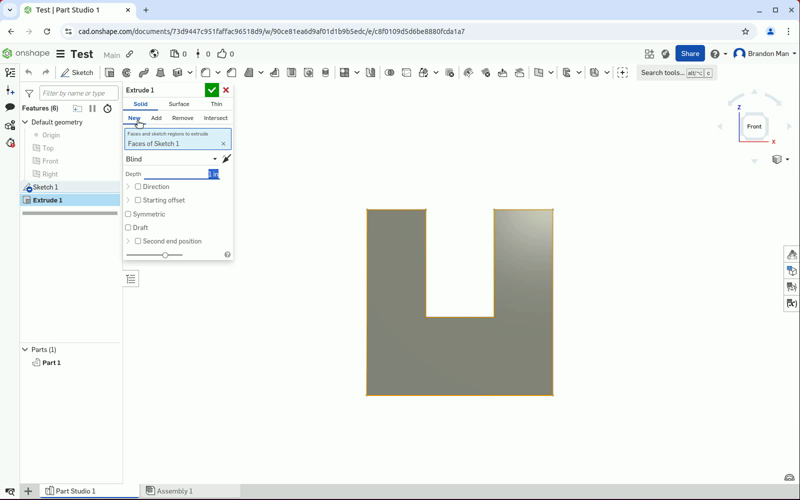
text(2.889)
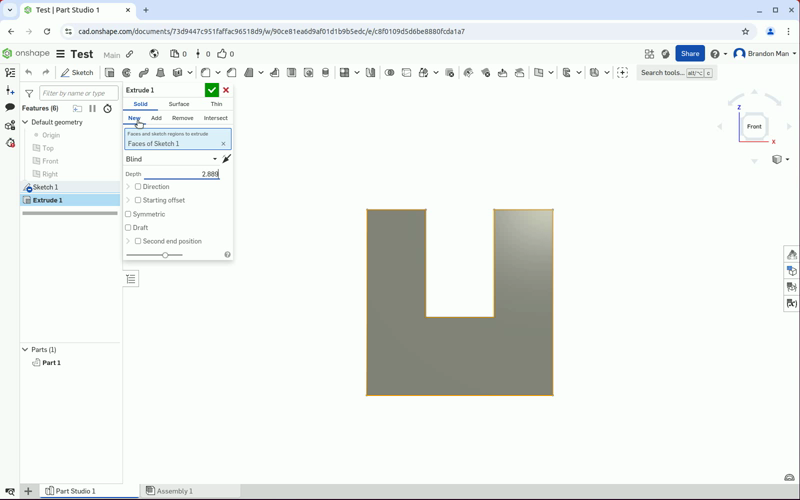
key(enter)
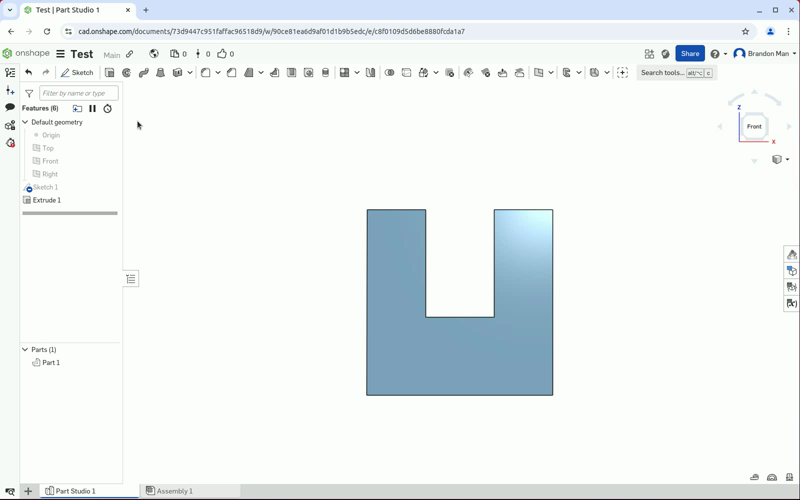
key(shift+h)
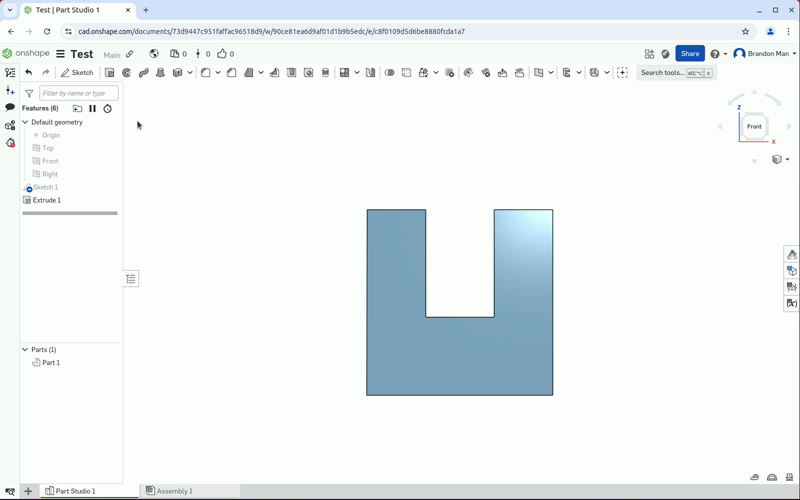
key(shift+h)
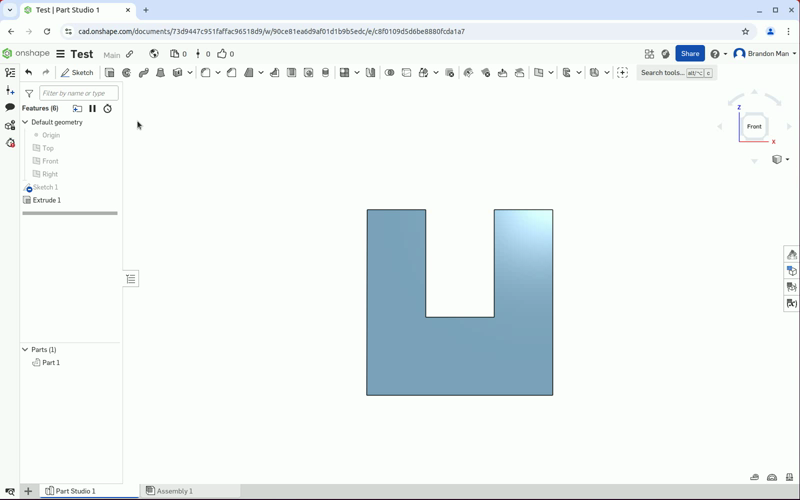
mouse_move(73, 189)
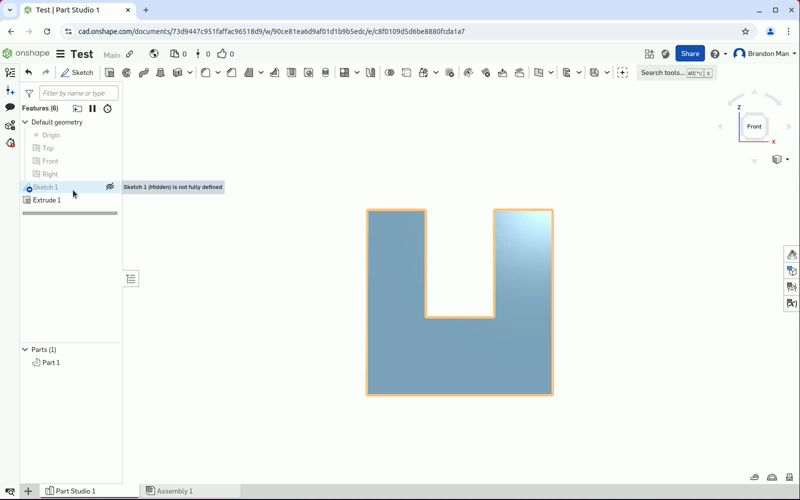
click(73, 189)
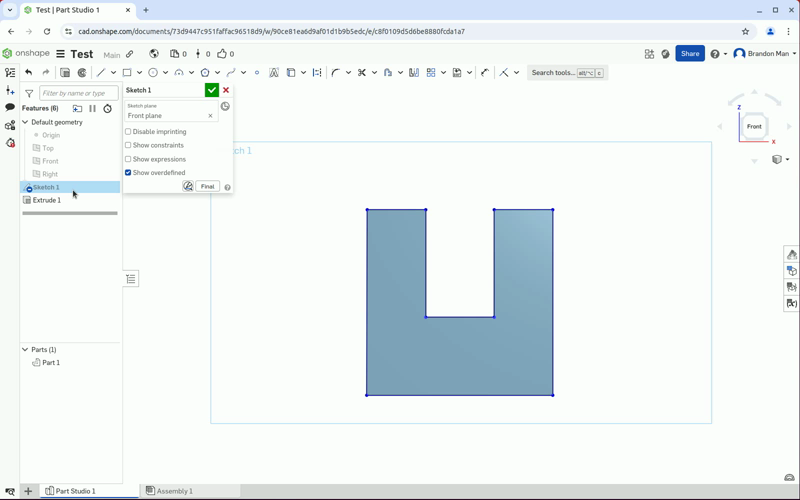
mouse_move(229, 92)
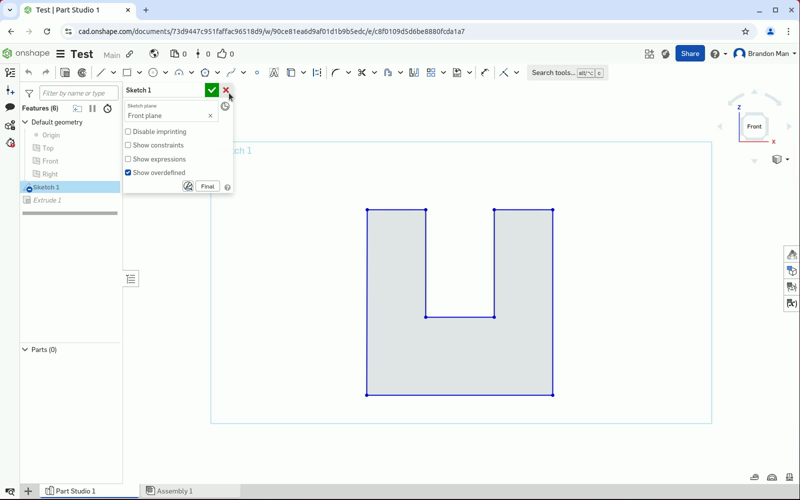
click(229, 92)
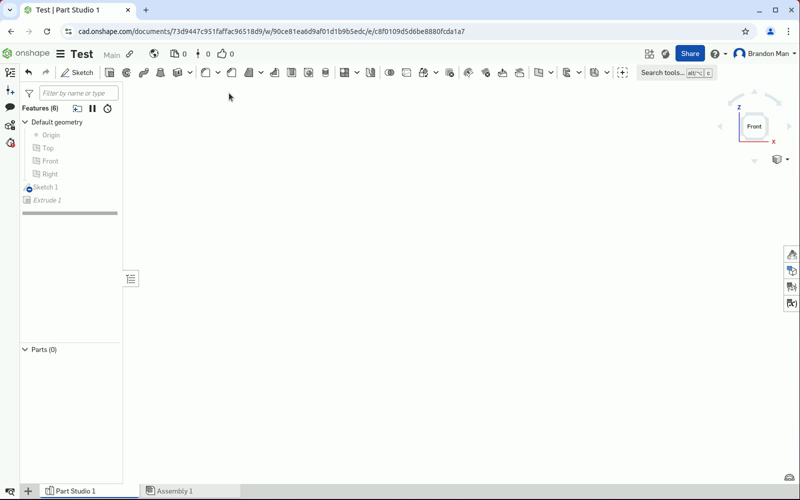
mouse_move(541, 75)
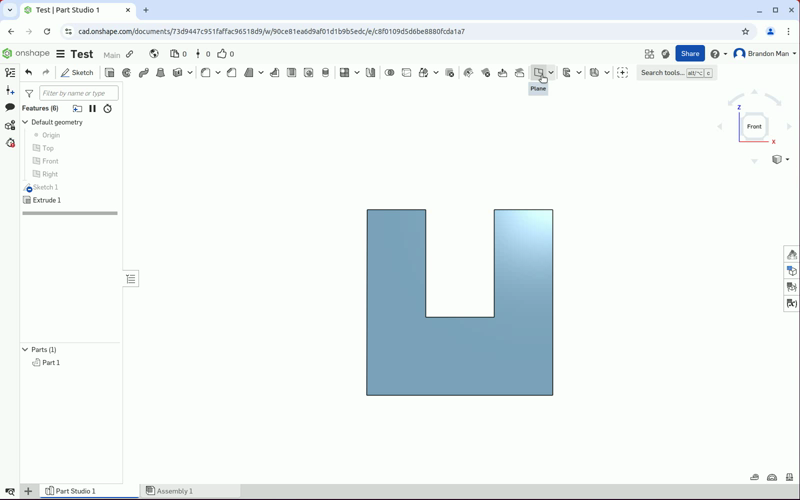
click(541, 75)
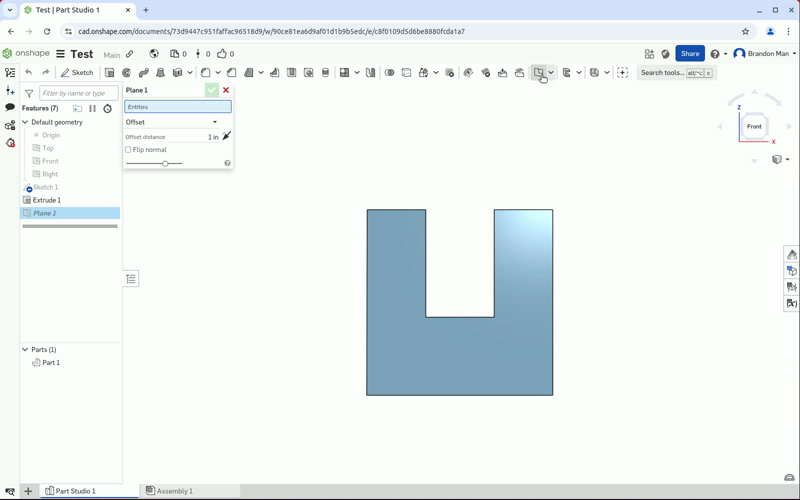
mouse_move(73, 163)
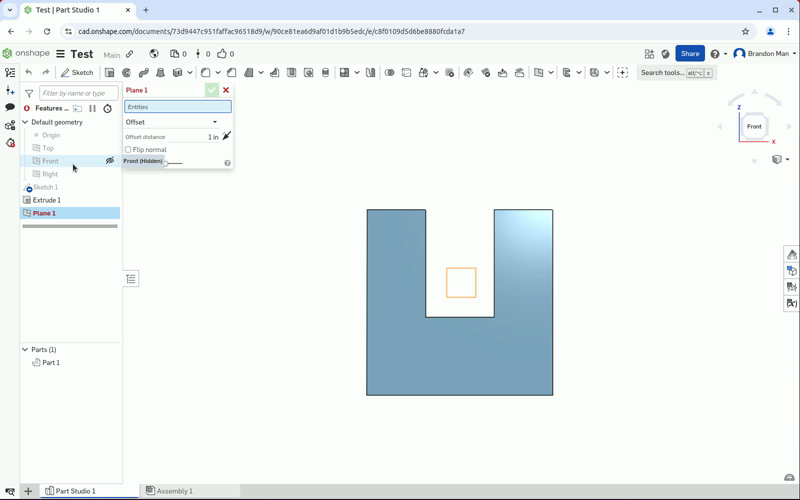
click(73, 163)
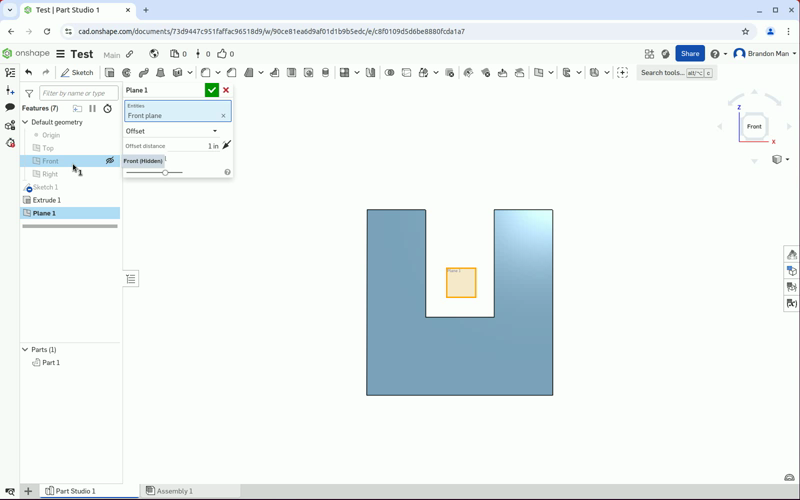
key(tab, 2)
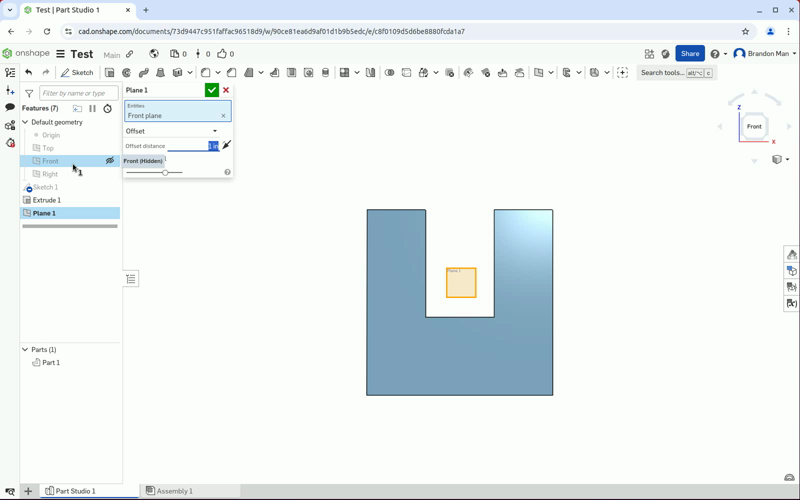
text(2.896)
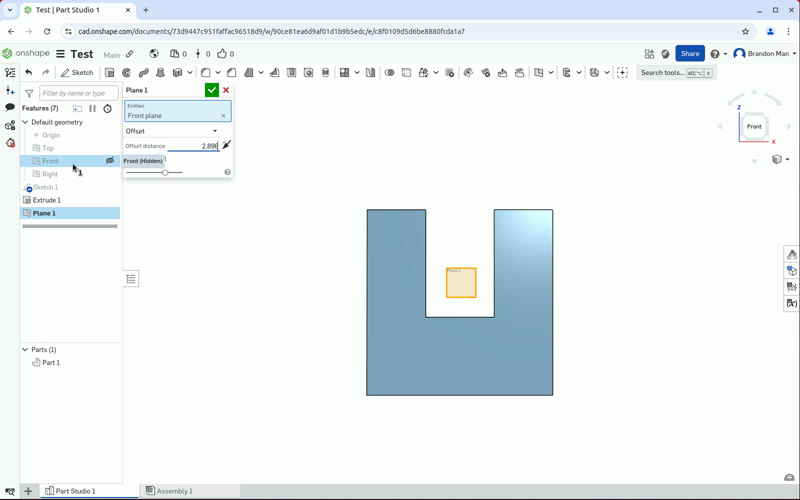
key(enter, 2)
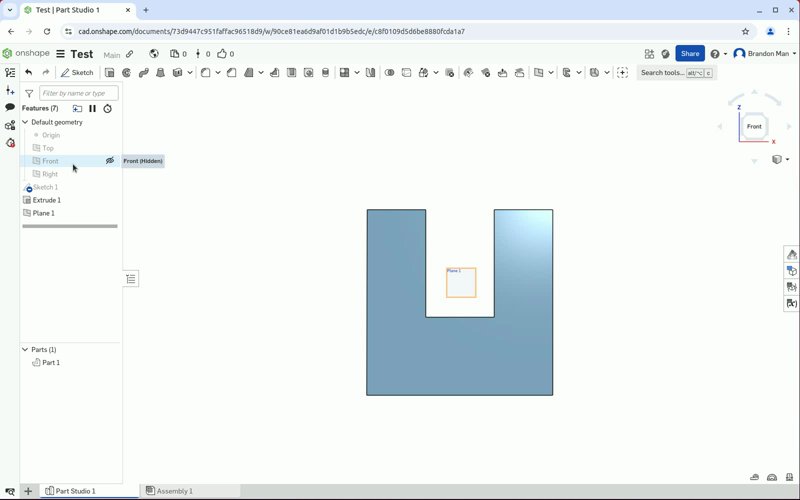
key(shift+s)
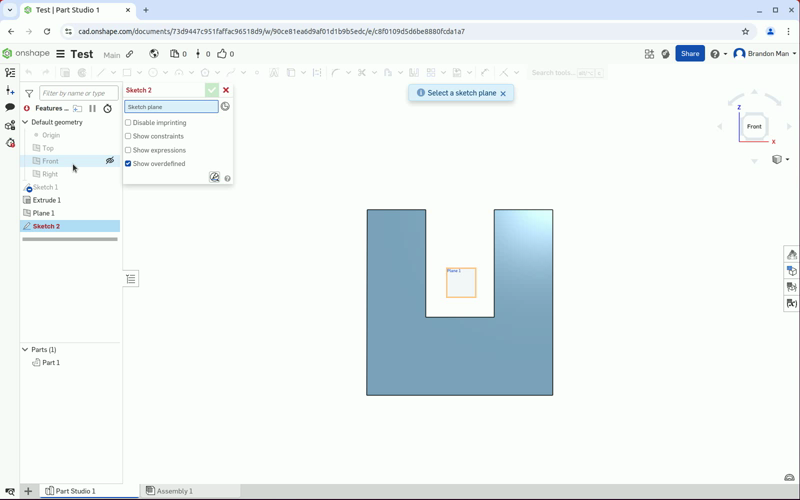
mouse_move(73, 215)
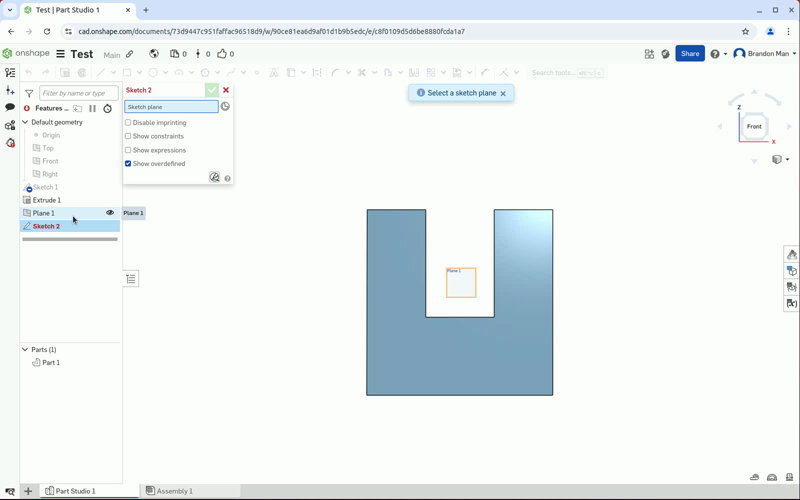
click(73, 215)
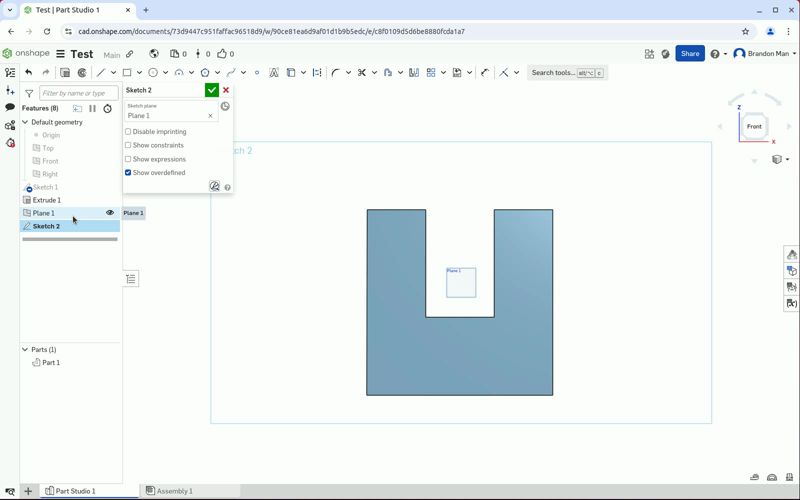
mouse_move(73, 352)
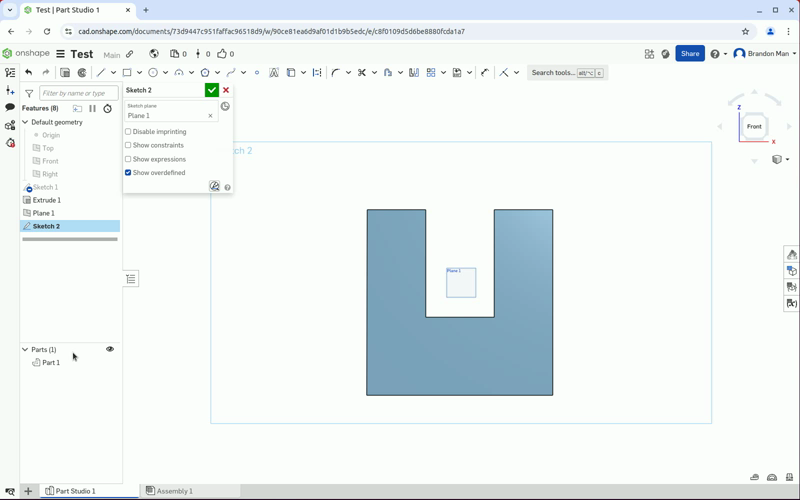
key(y)
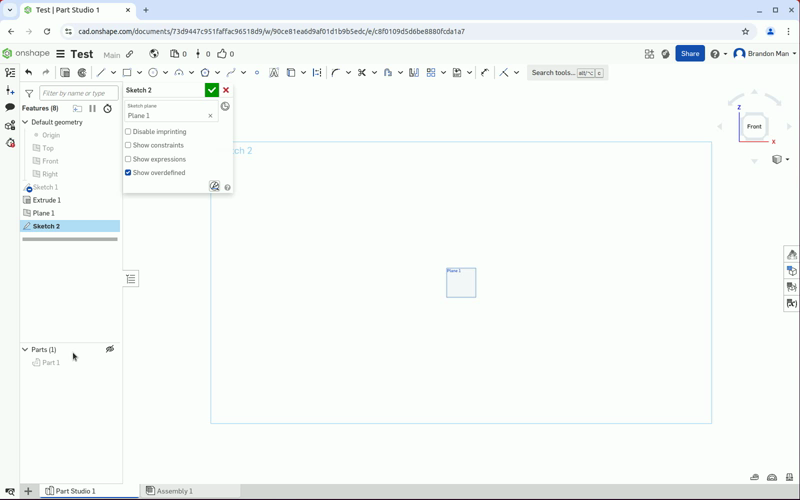
key(l)
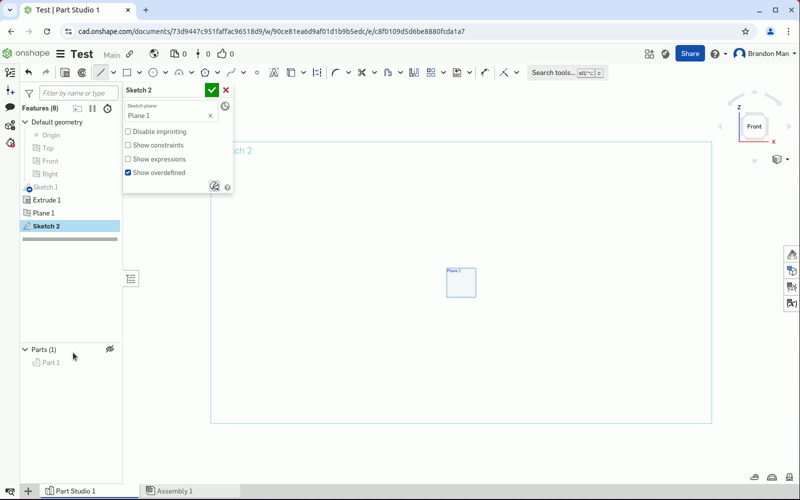
key_down(shift)
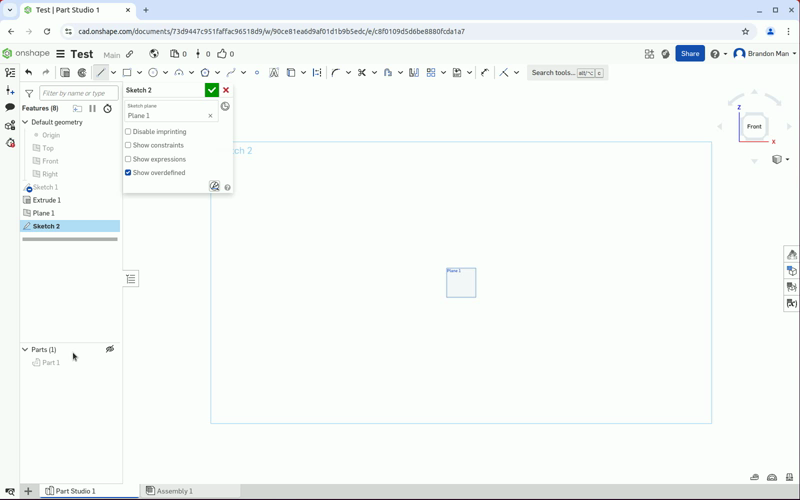
mouse_move(366, 395)
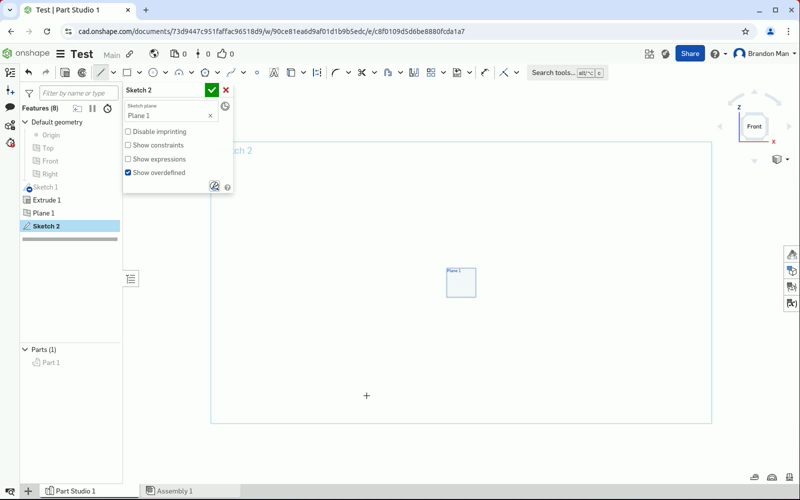
click(366, 395)
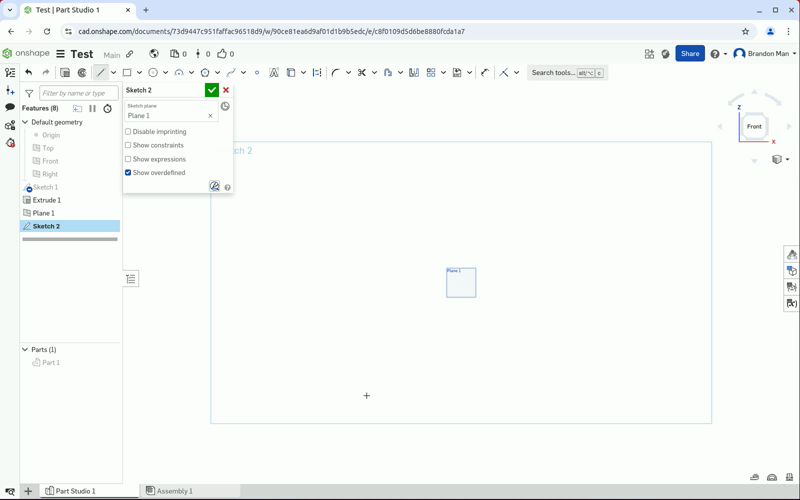
key_up(shift)
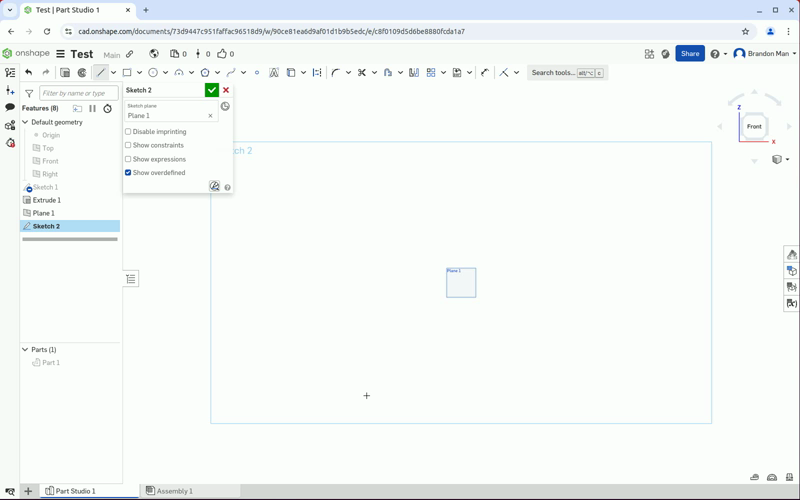
key_down(shift)
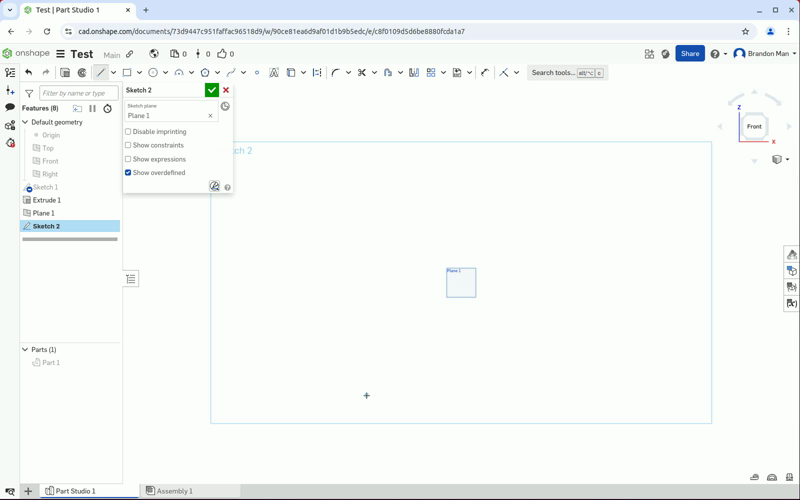
mouse_move(552, 395)
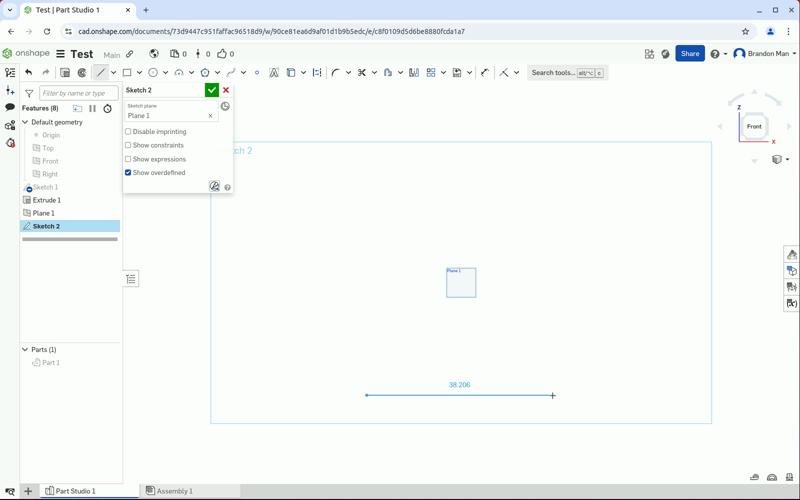
click(552, 395)
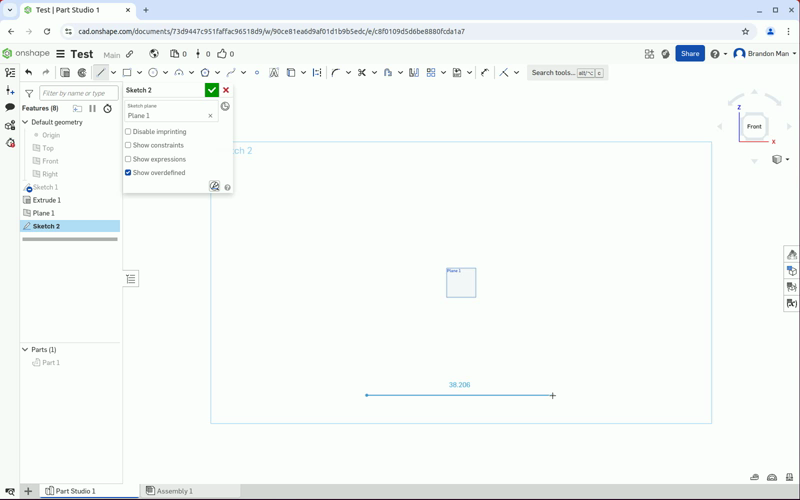
key_up(shift)
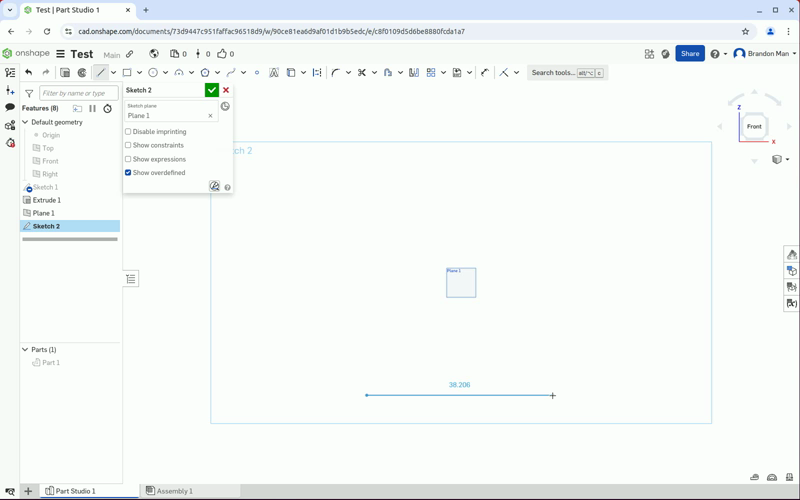
key_down(shift)
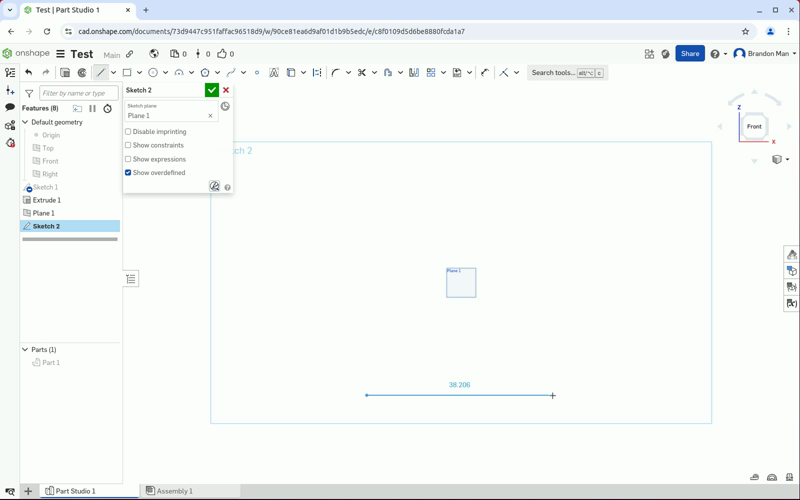
mouse_move(552, 209)
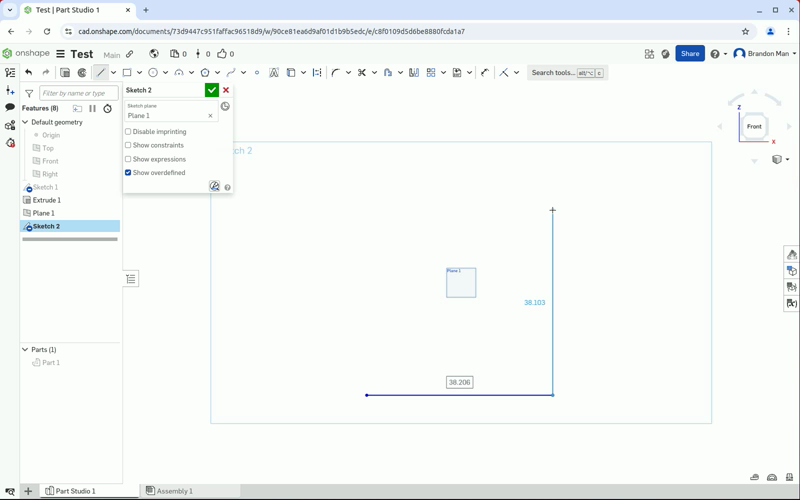
click(552, 209)
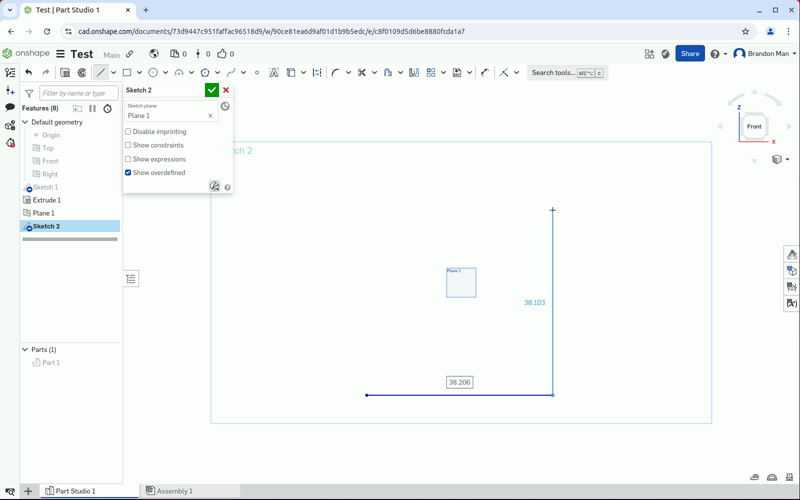
key_up(shift)
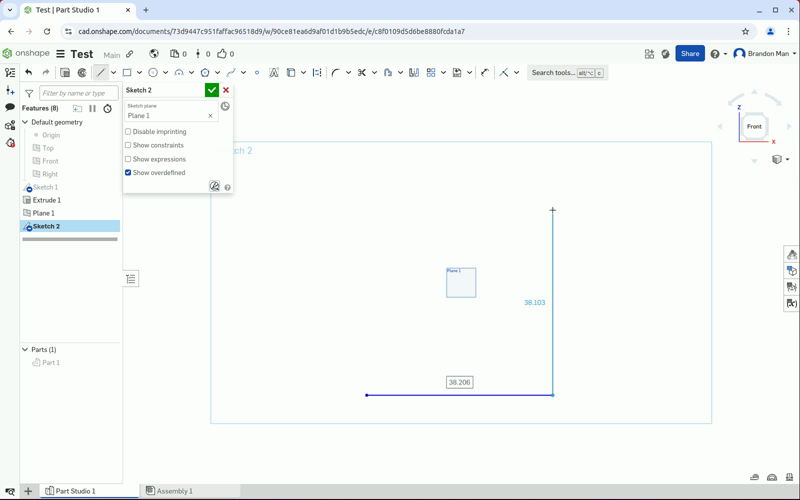
key_down(shift)
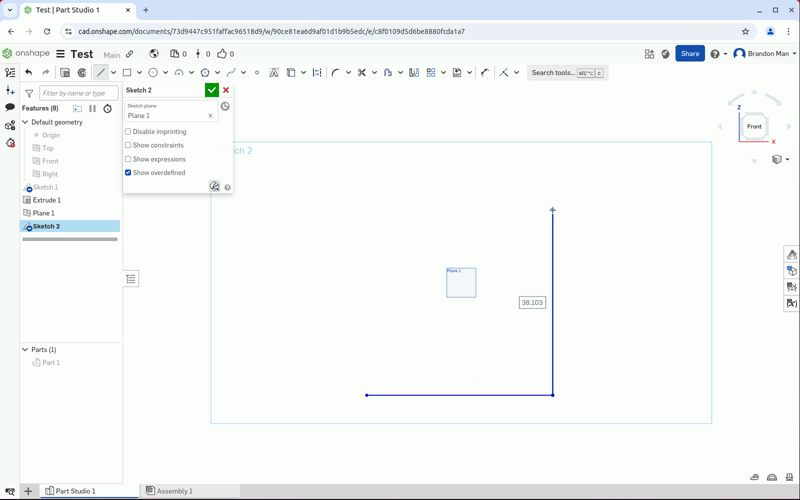
mouse_move(582, 209)
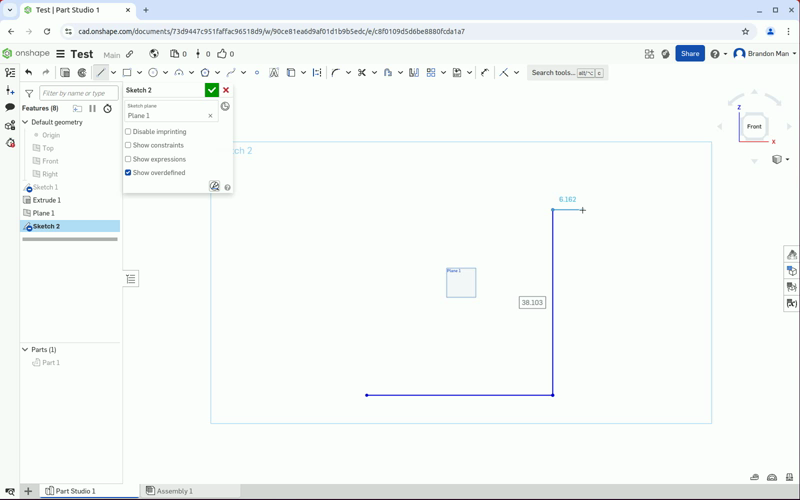
mouse_move(546, 209)
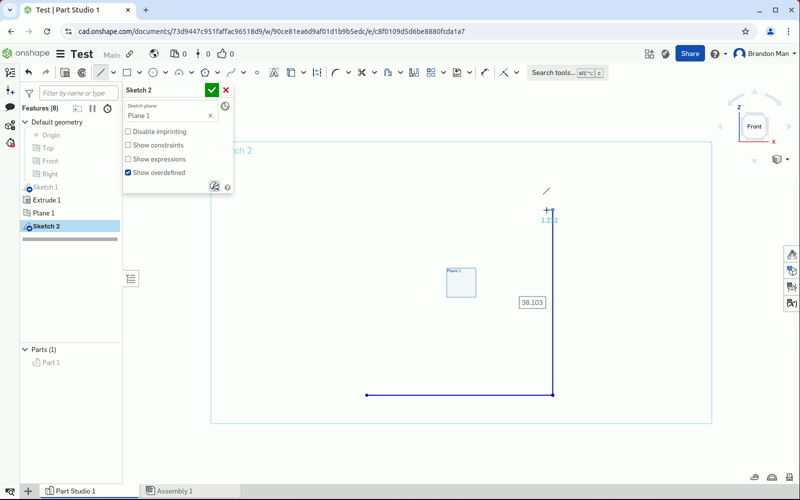
scroll(6)
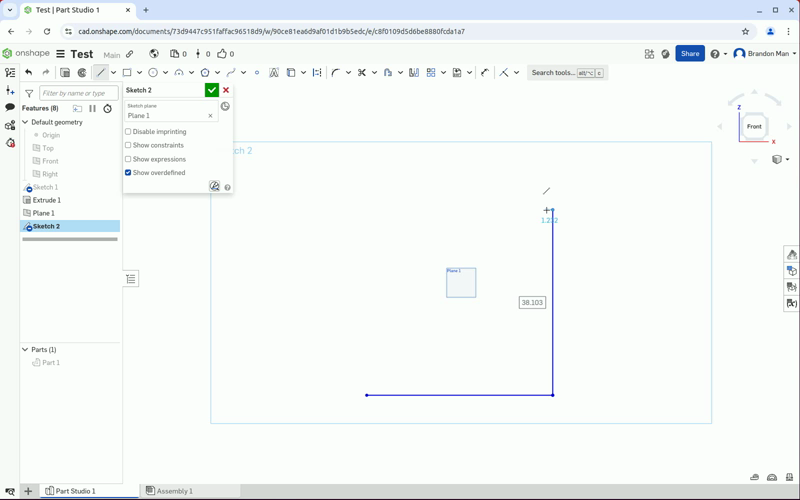
scroll(6)
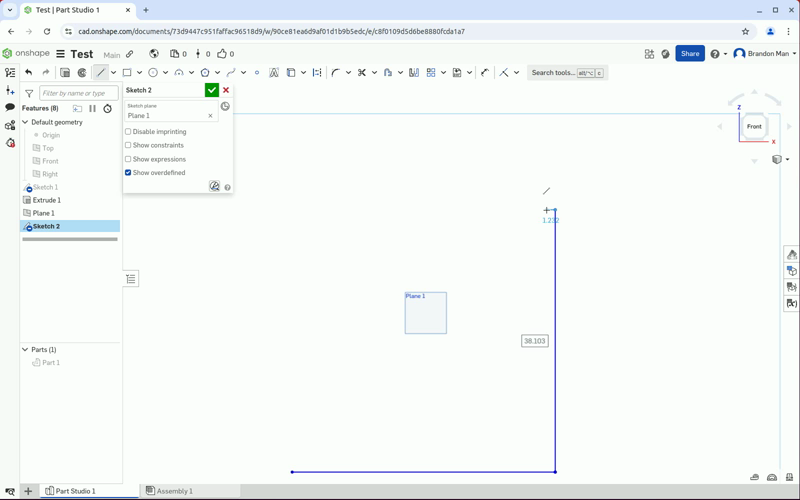
scroll(6)
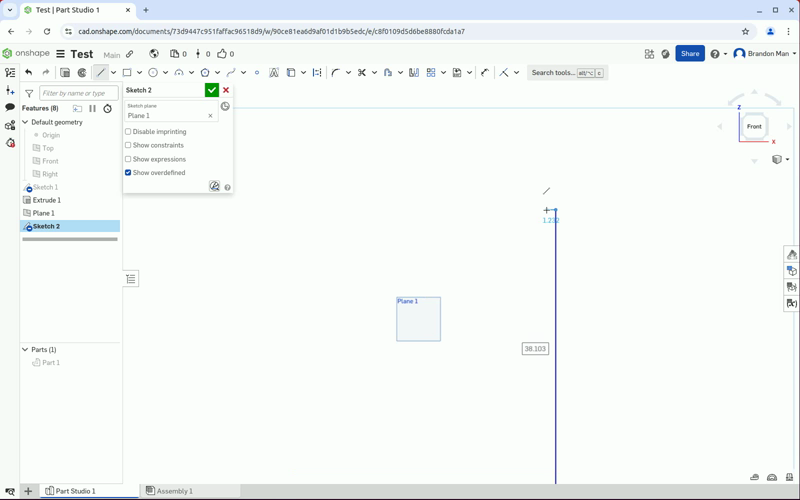
scroll(6)
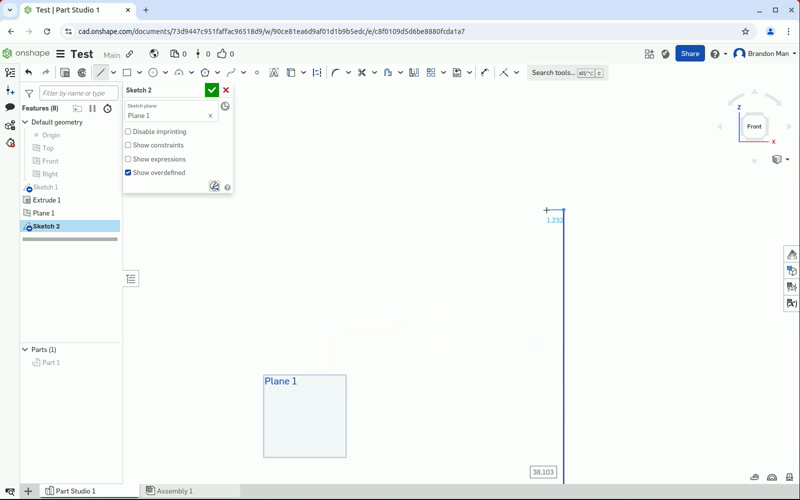
scroll(6)
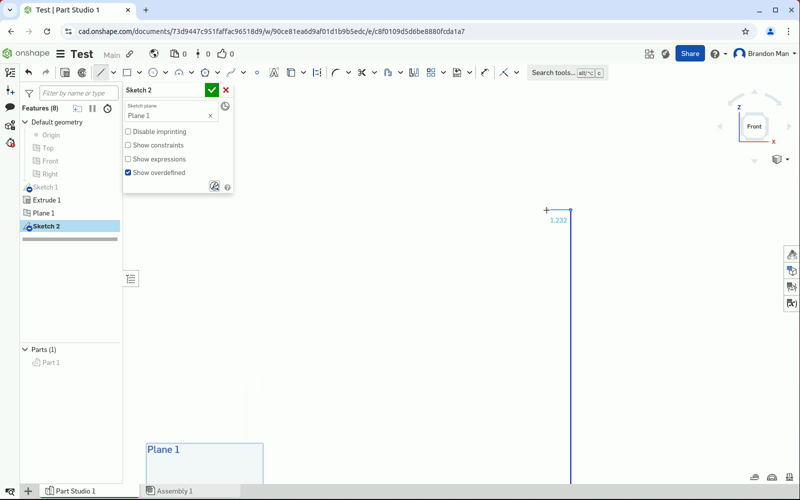
scroll(6)
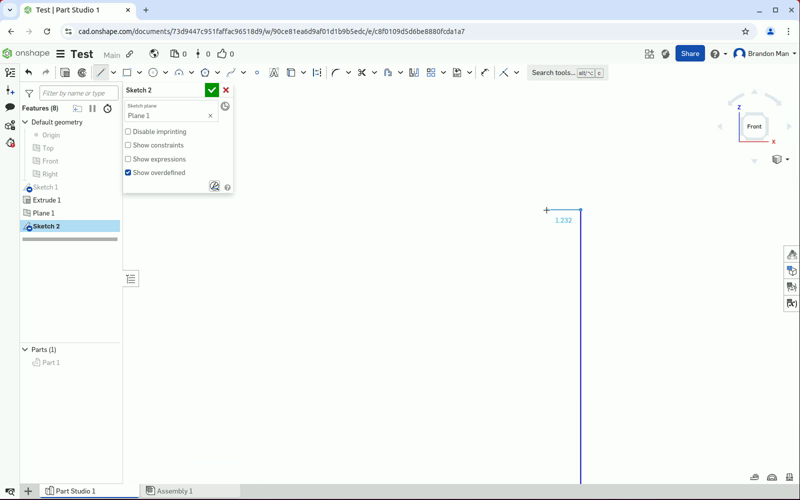
scroll(6)
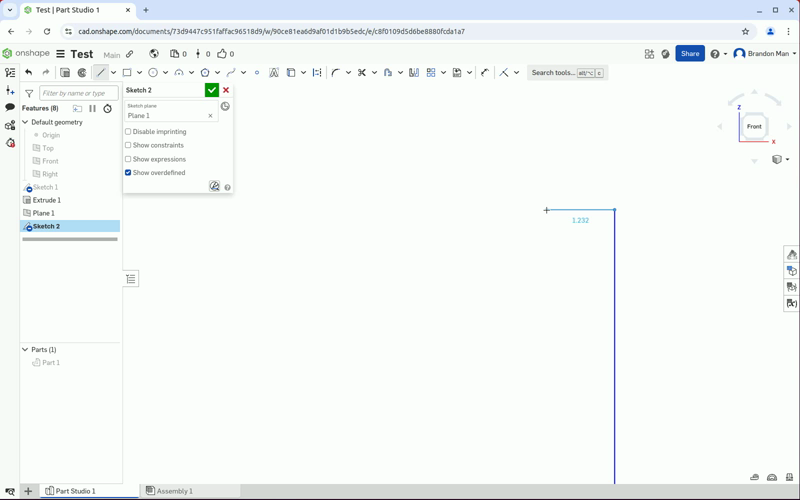
click(546, 209)
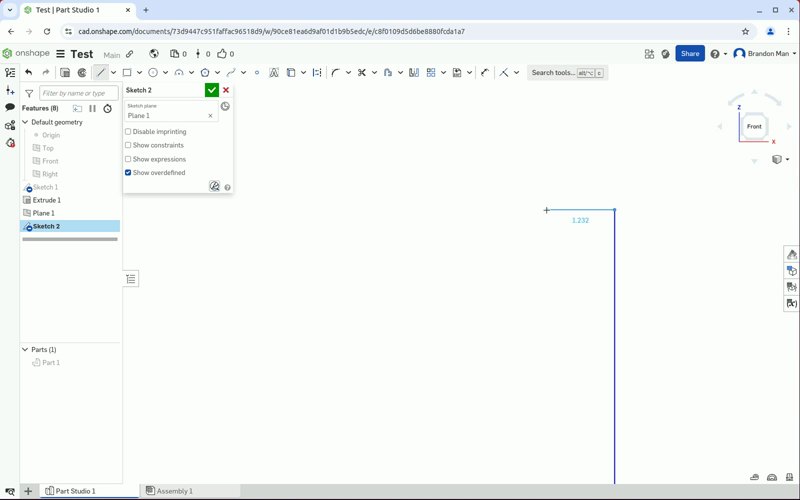
scroll(-6)
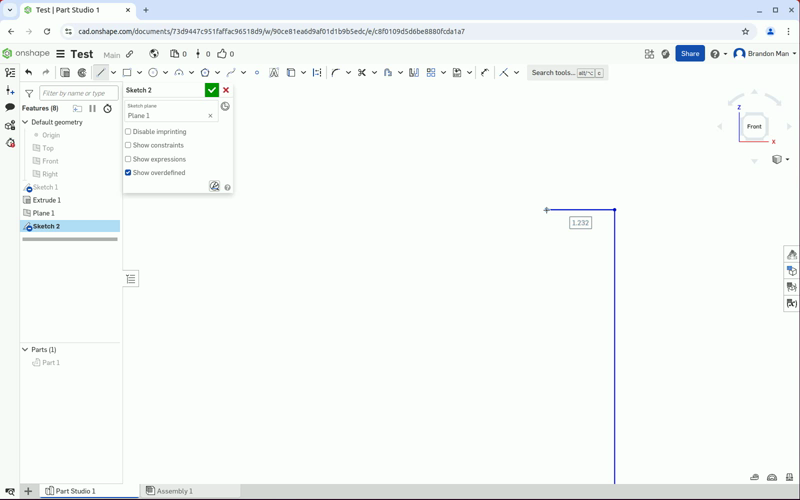
scroll(-6)
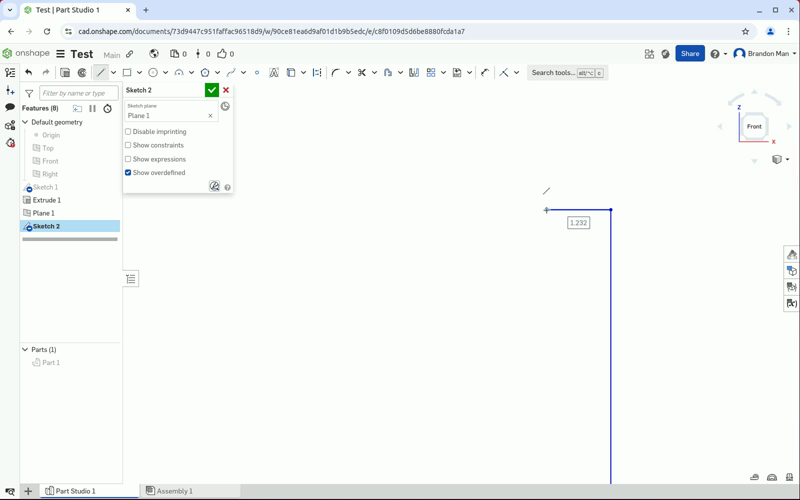
scroll(-6)
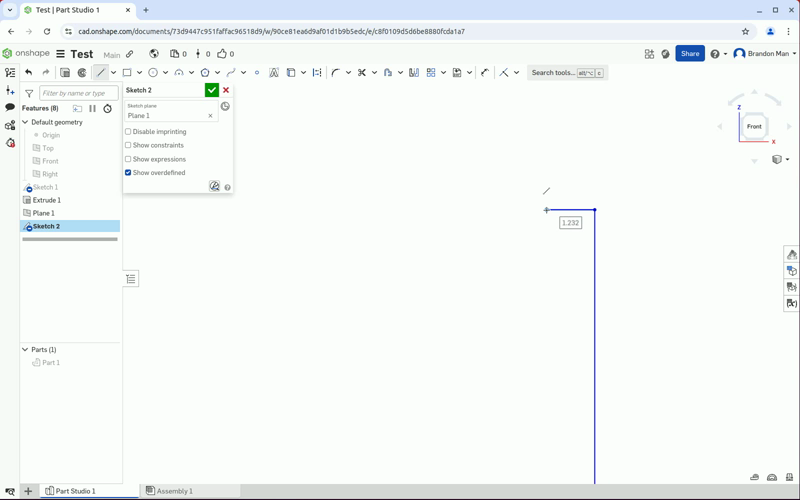
scroll(-6)
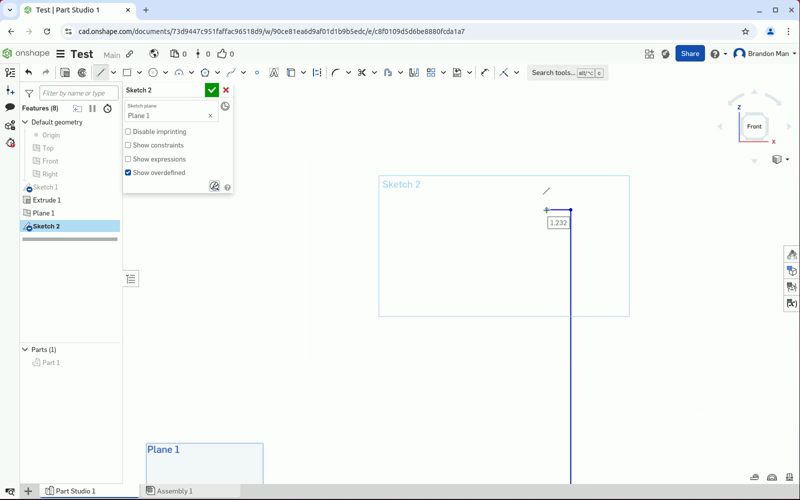
scroll(-6)
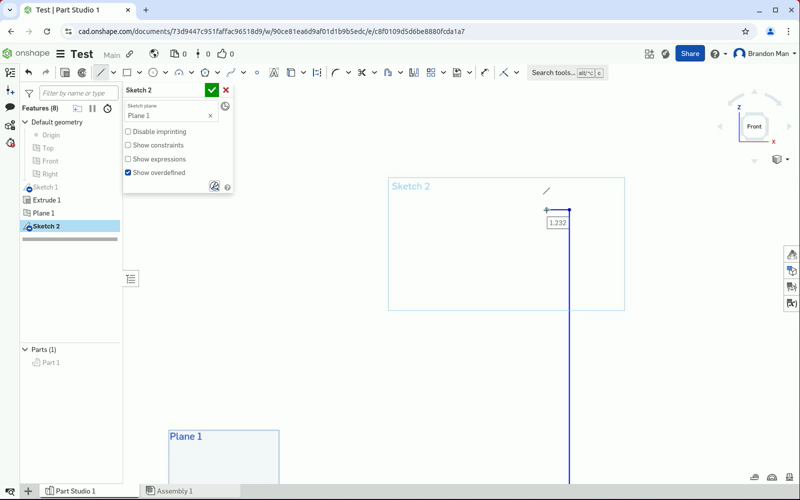
scroll(-6)
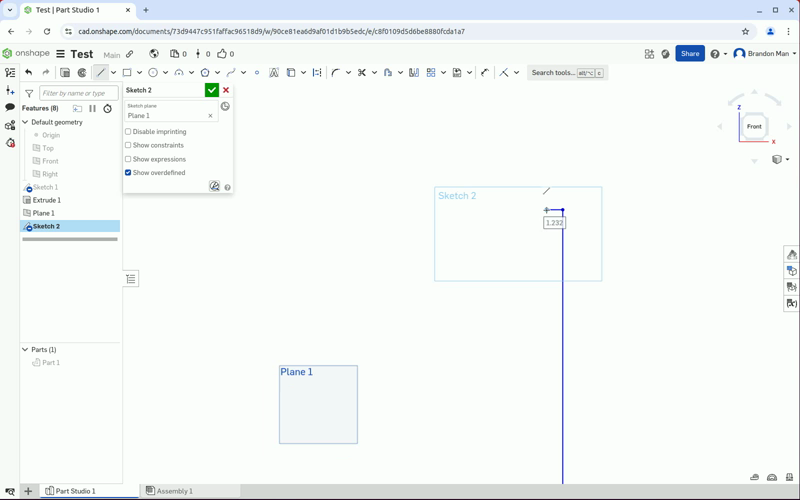
scroll(-6)
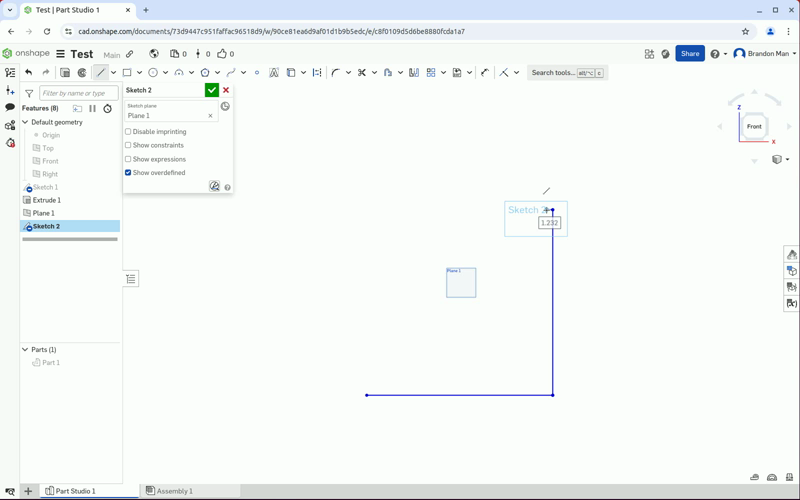
key_up(shift)
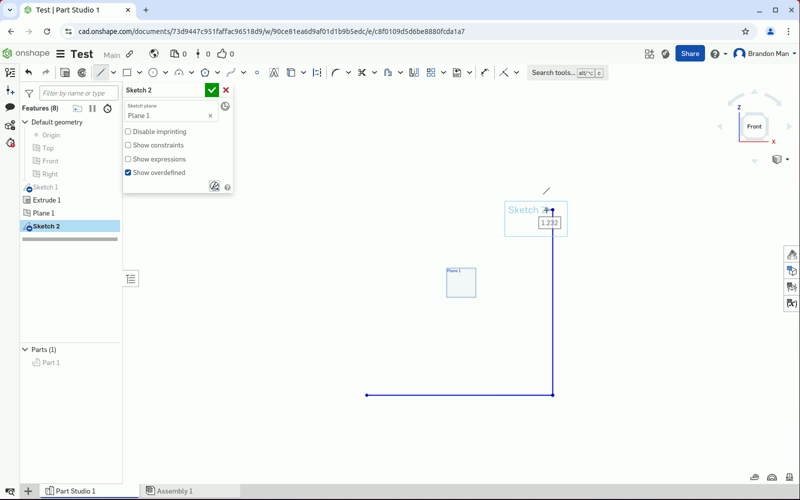
key_down(shift)
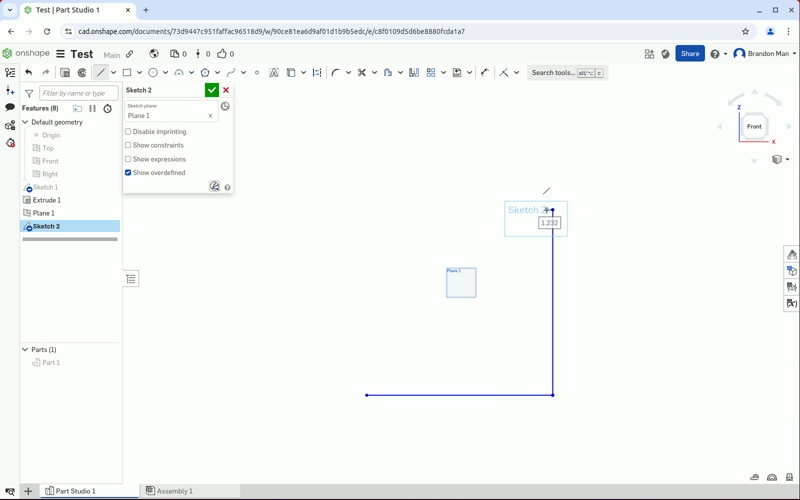
mouse_move(546, 389)
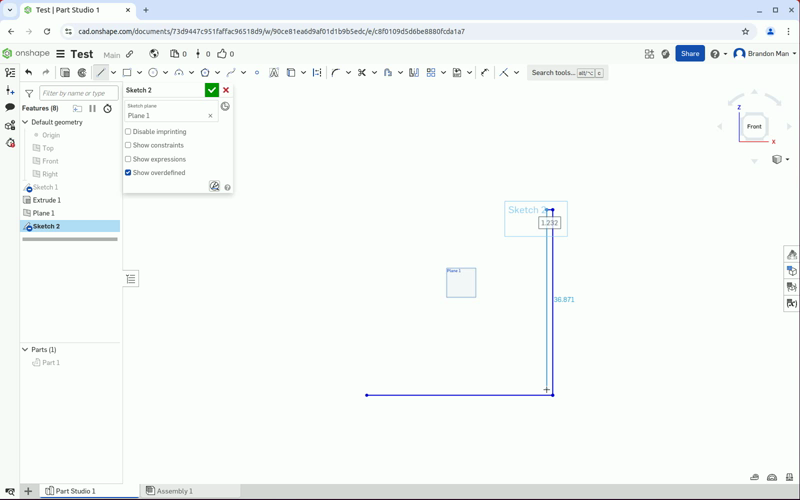
click(546, 389)
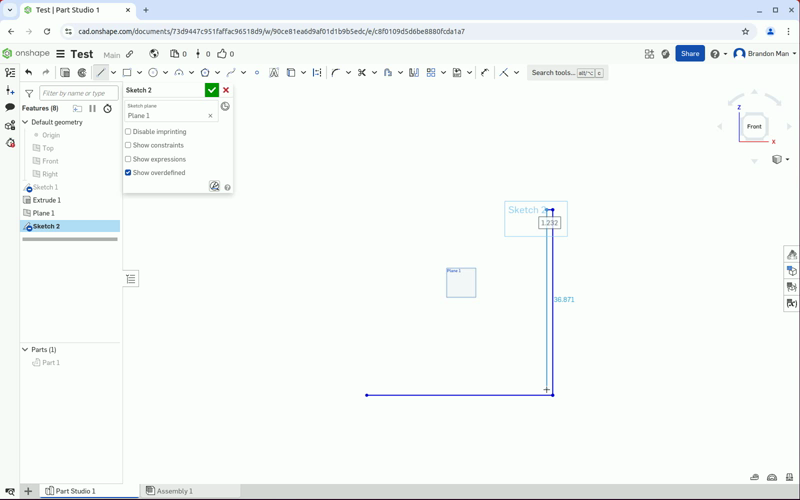
key_up(shift)
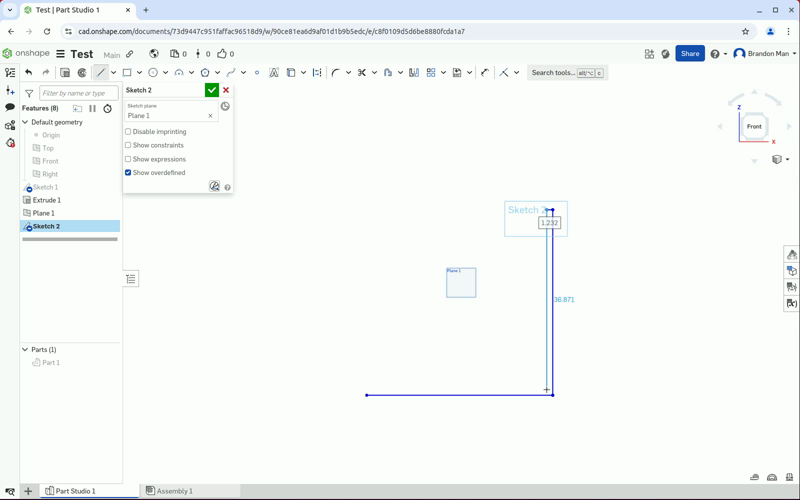
key_down(shift)
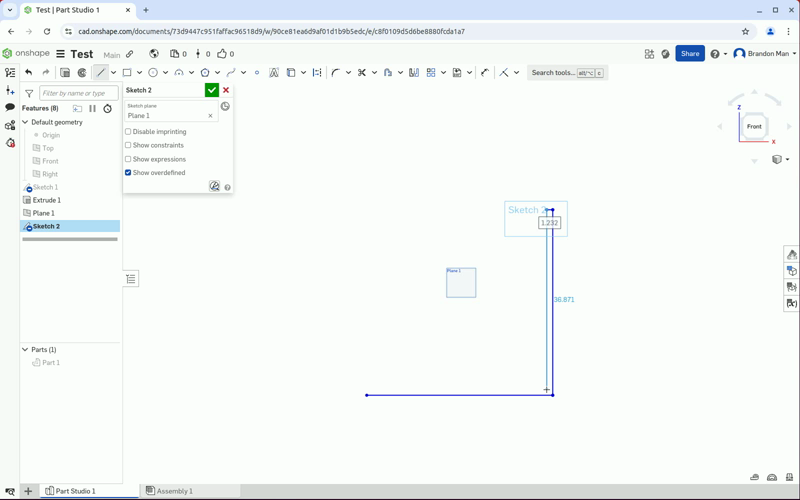
mouse_move(372, 389)
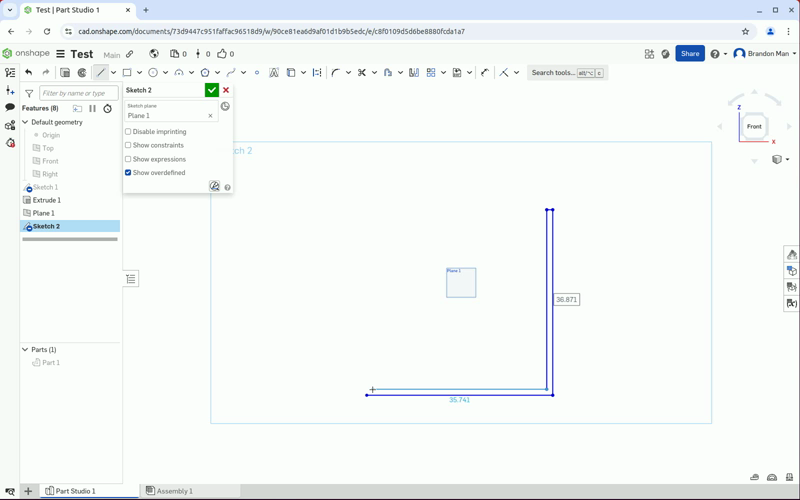
click(372, 389)
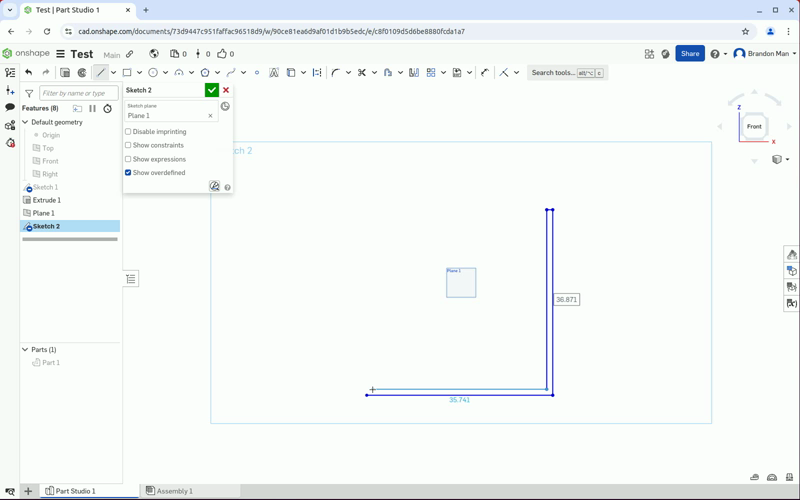
key_up(shift)
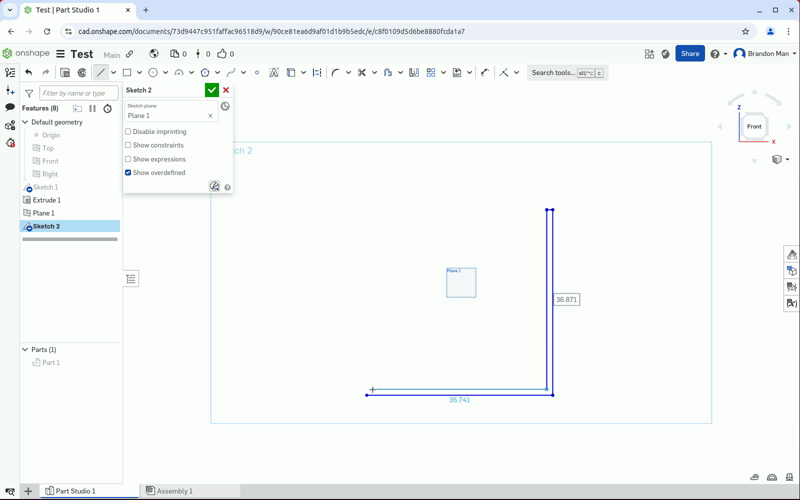
key_down(shift)
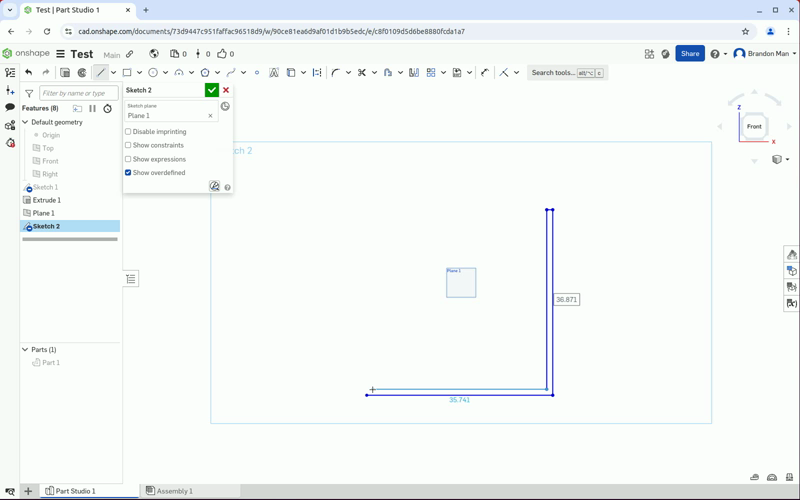
mouse_move(372, 209)
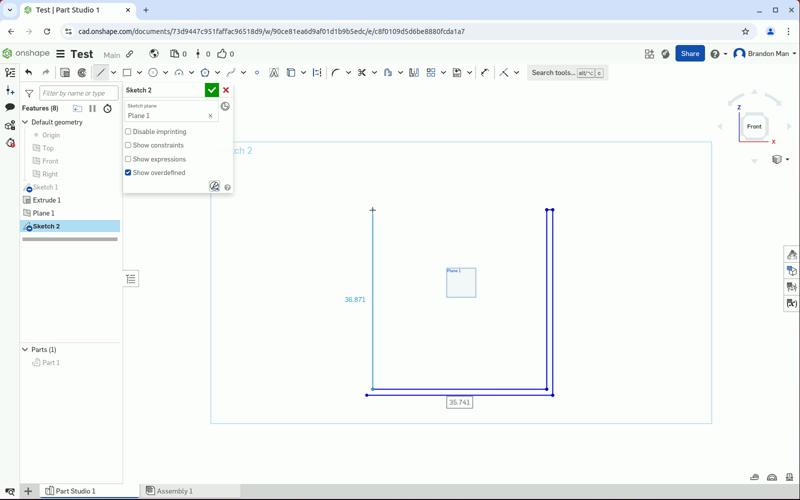
click(372, 209)
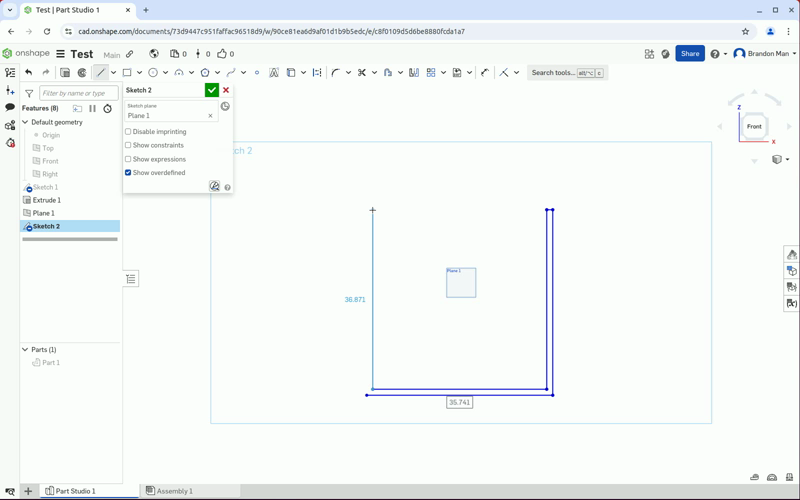
key_up(shift)
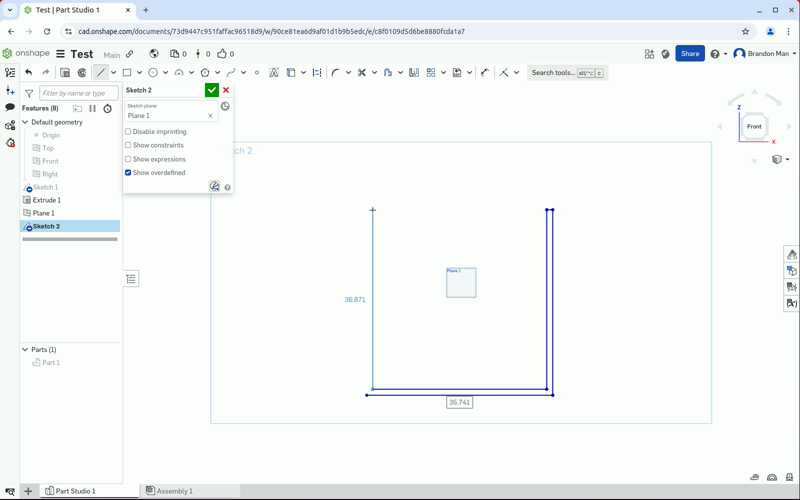
key_down(shift)
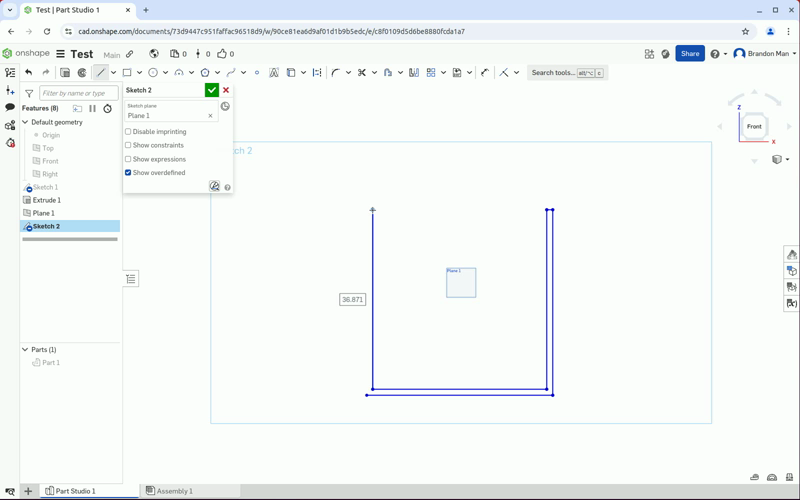
mouse_move(402, 209)
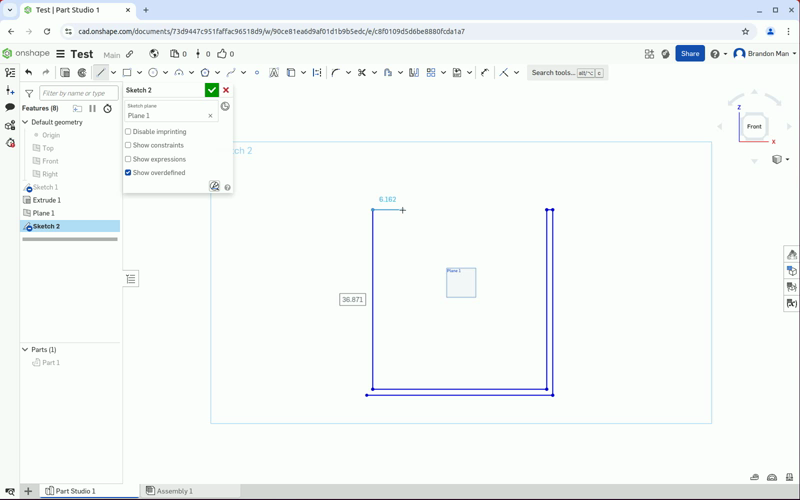
mouse_move(367, 209)
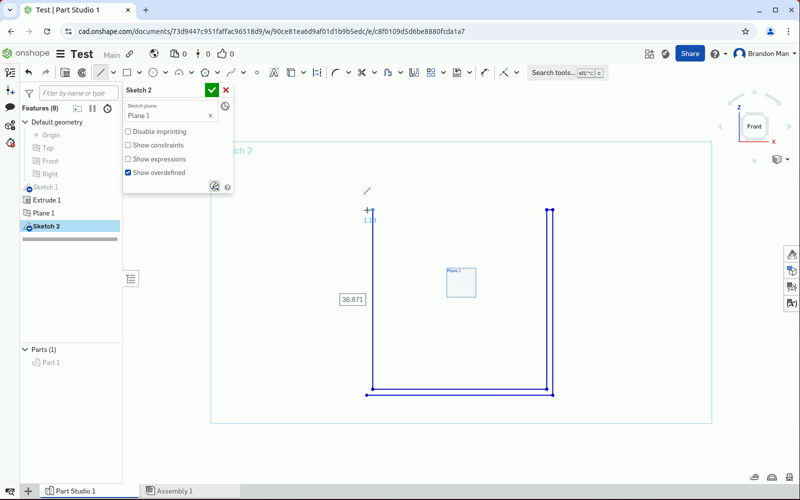
scroll(6)
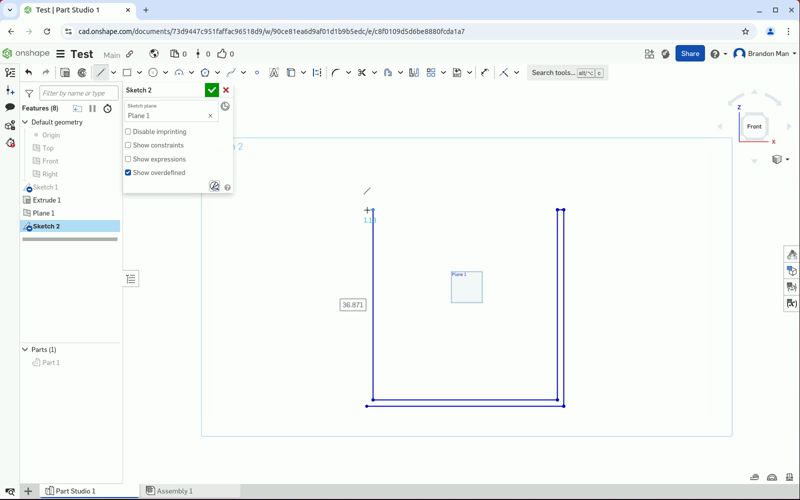
scroll(6)
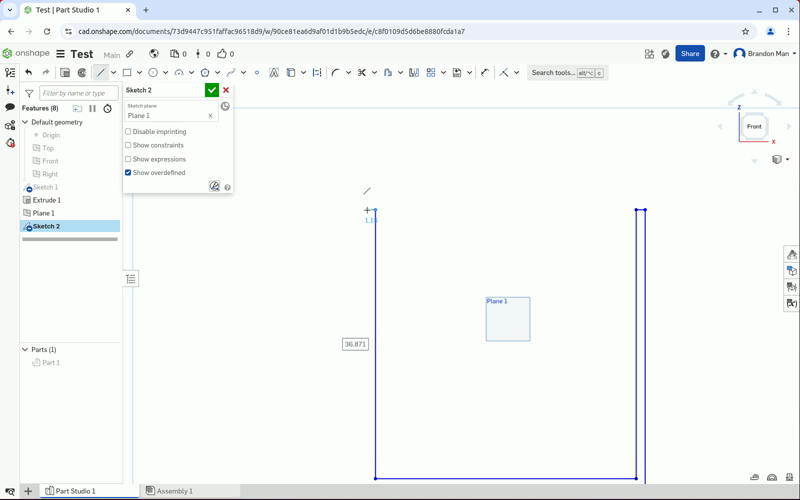
scroll(6)
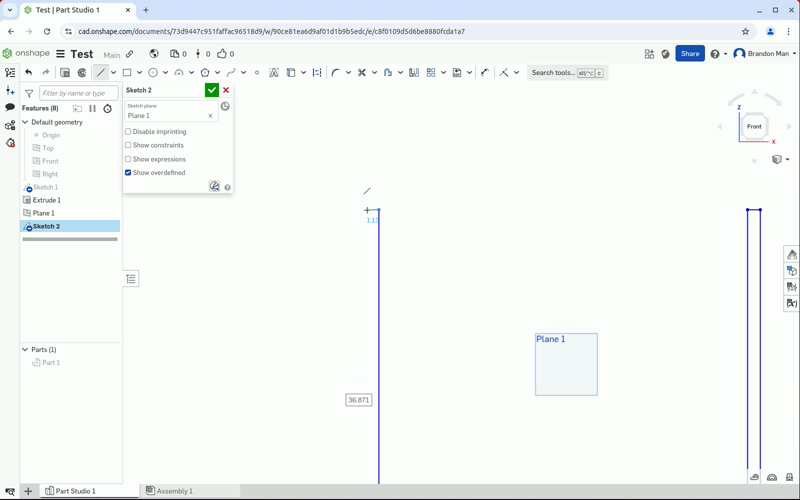
scroll(6)
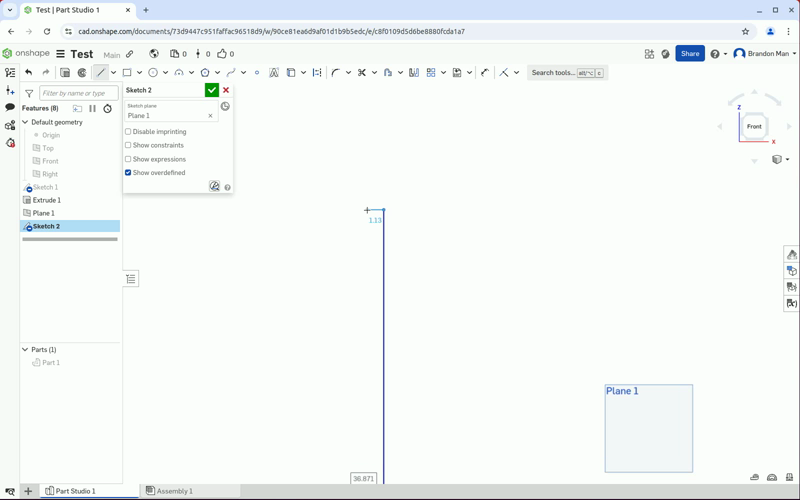
scroll(6)
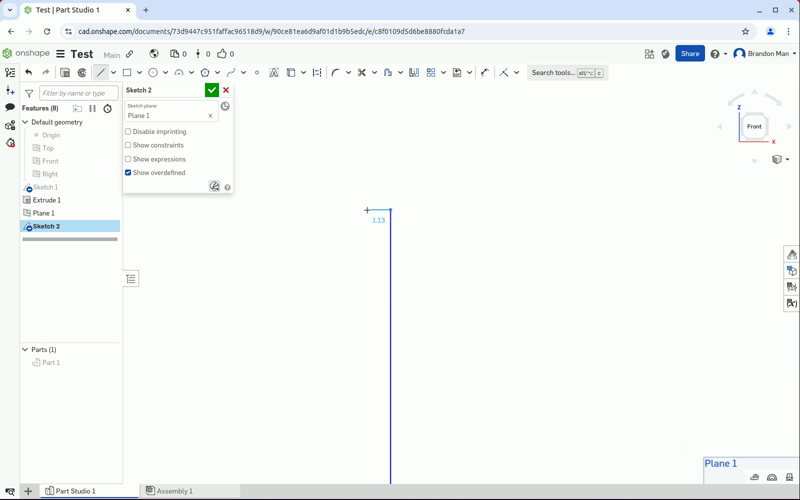
scroll(6)
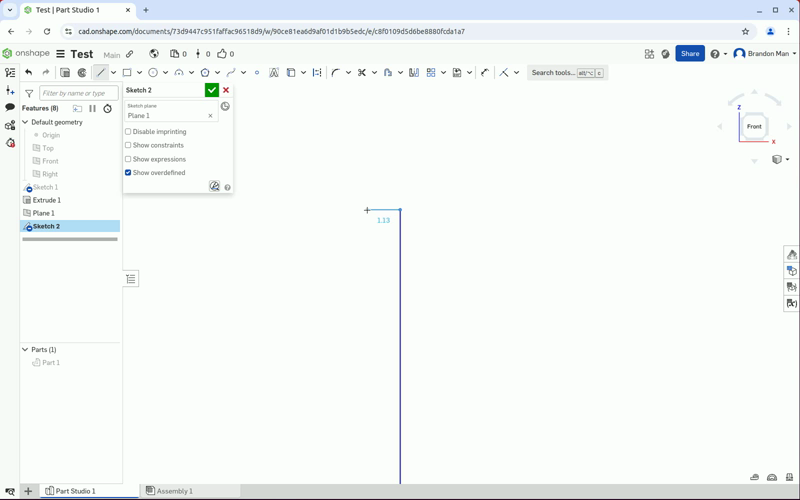
scroll(6)
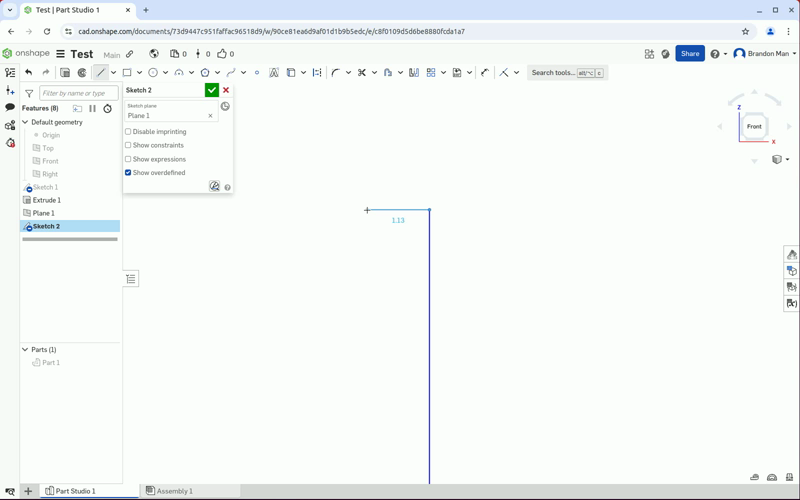
click(367, 209)
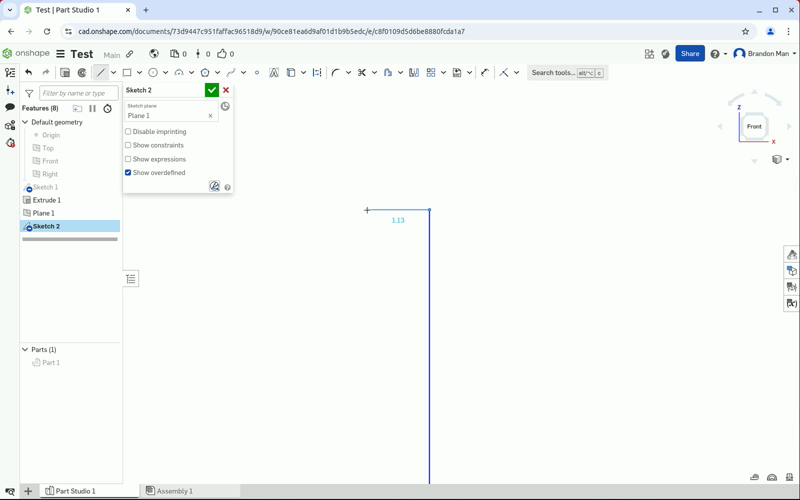
scroll(-6)
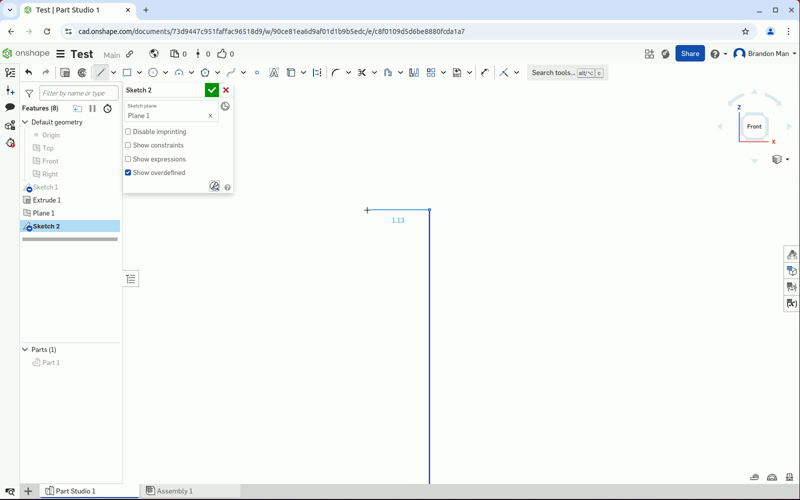
scroll(-6)
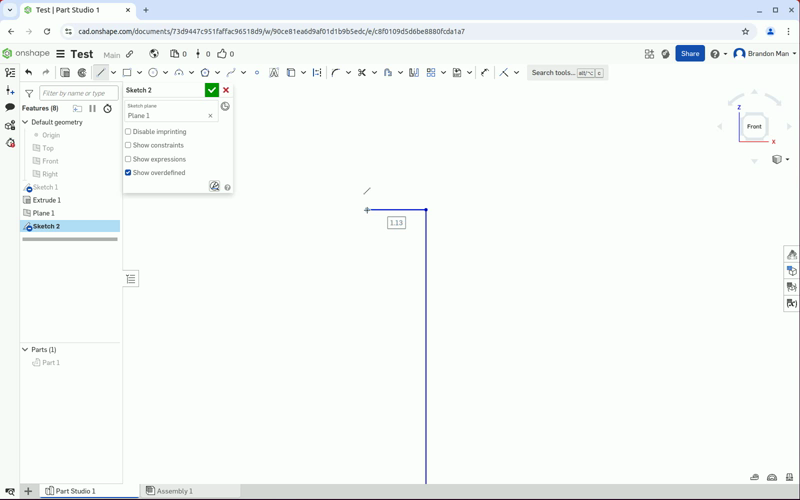
scroll(-6)
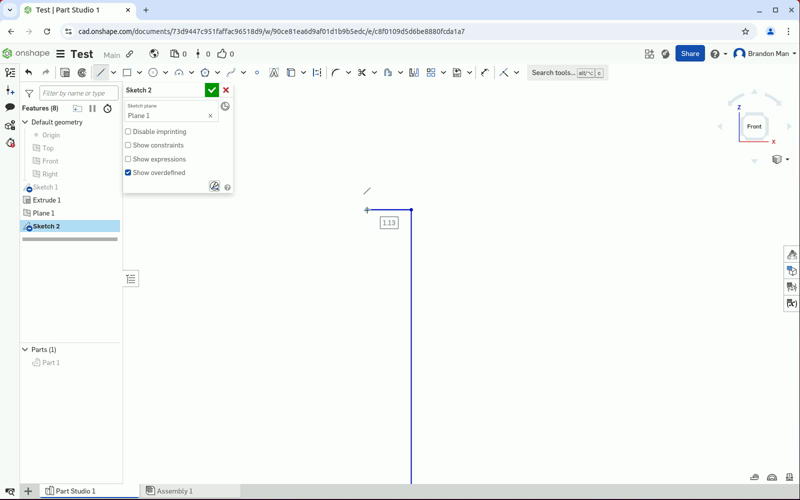
scroll(-6)
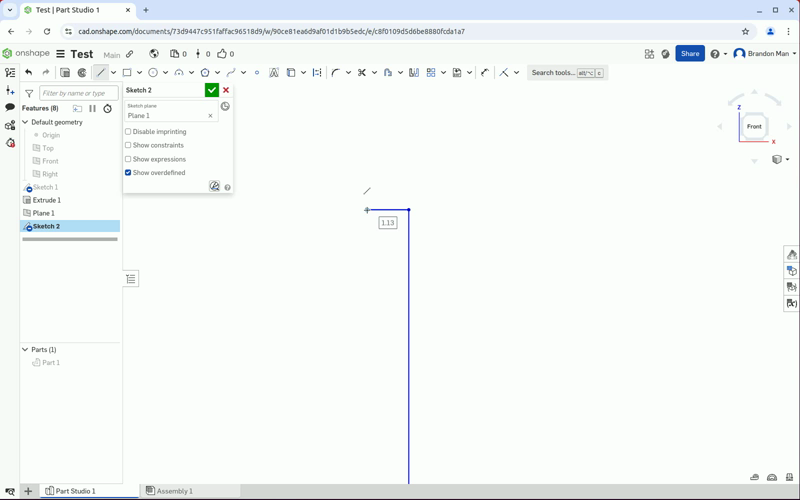
scroll(-6)
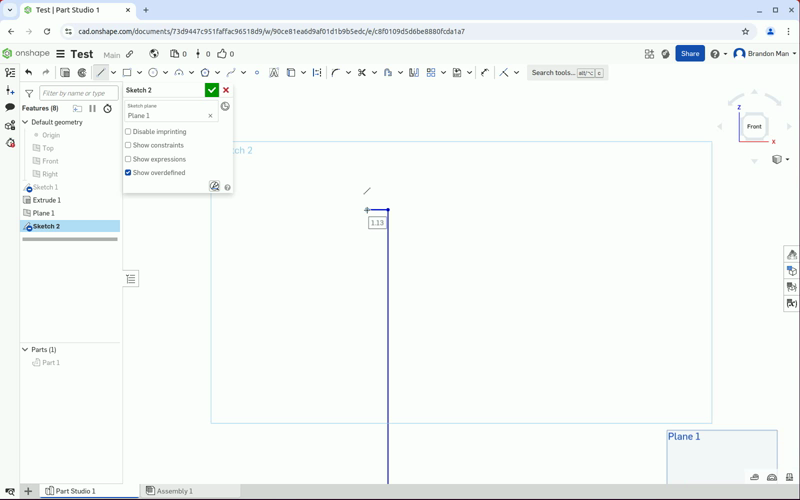
scroll(-6)
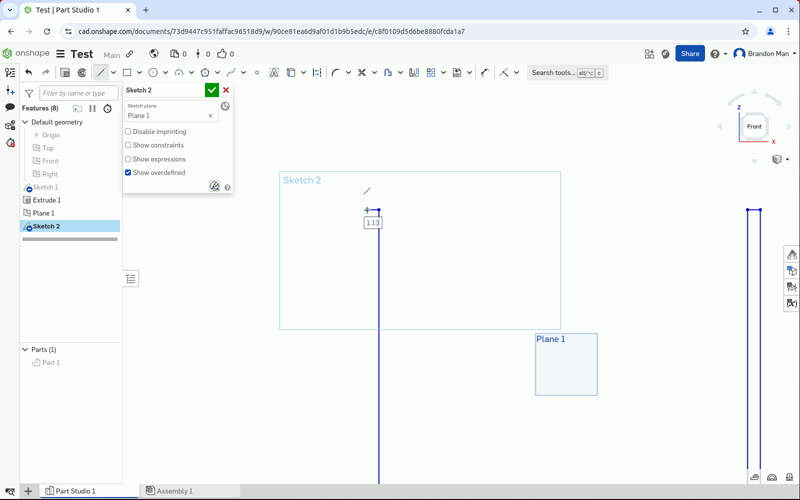
scroll(-6)
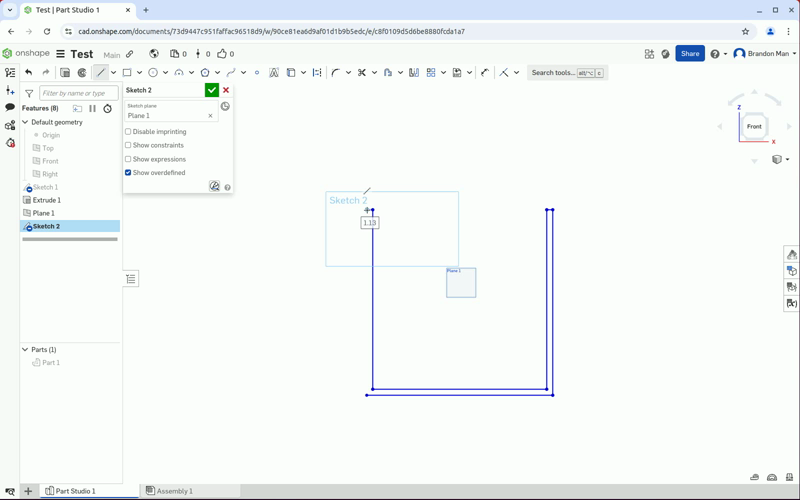
key_up(shift)
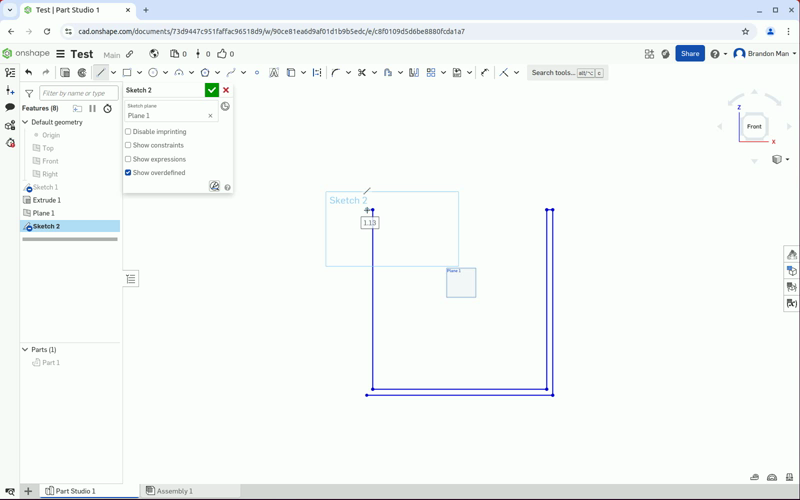
key_down(shift)
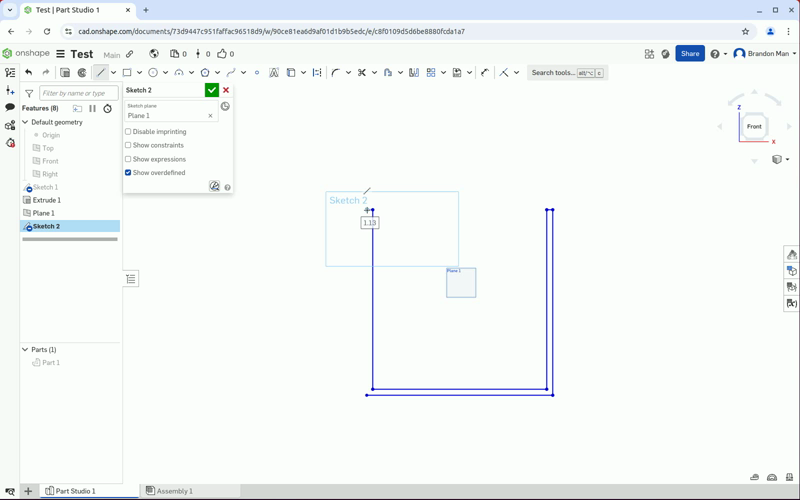
mouse_move(366, 395)
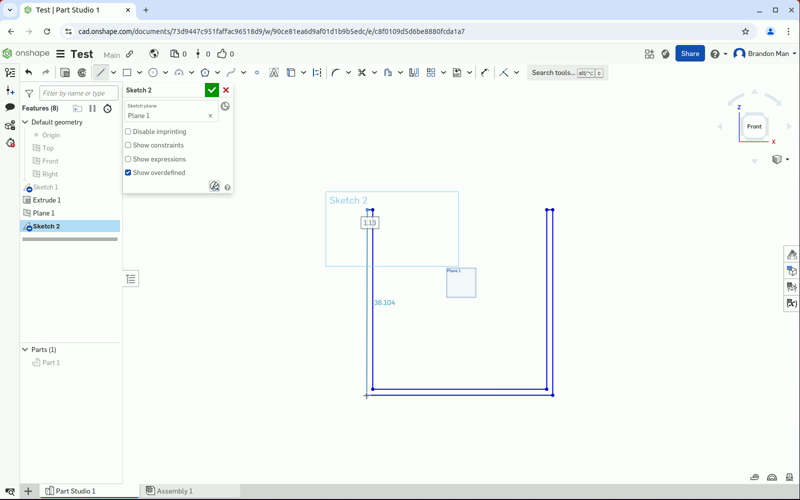
key_up(shift)
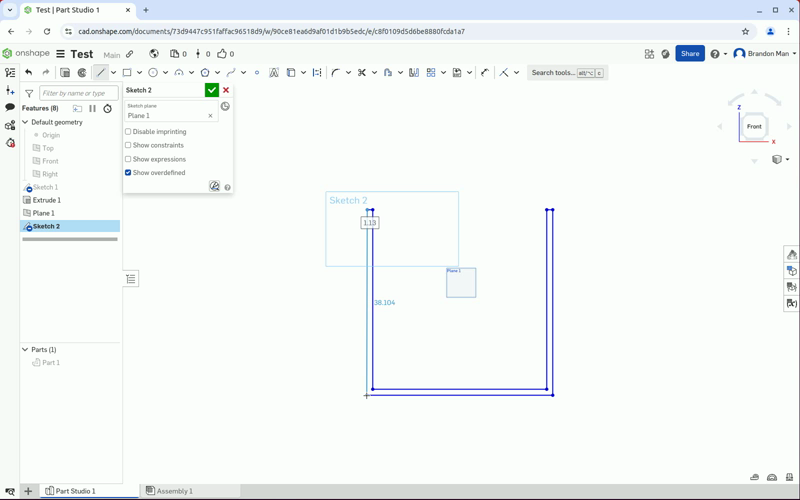
click(366, 395)
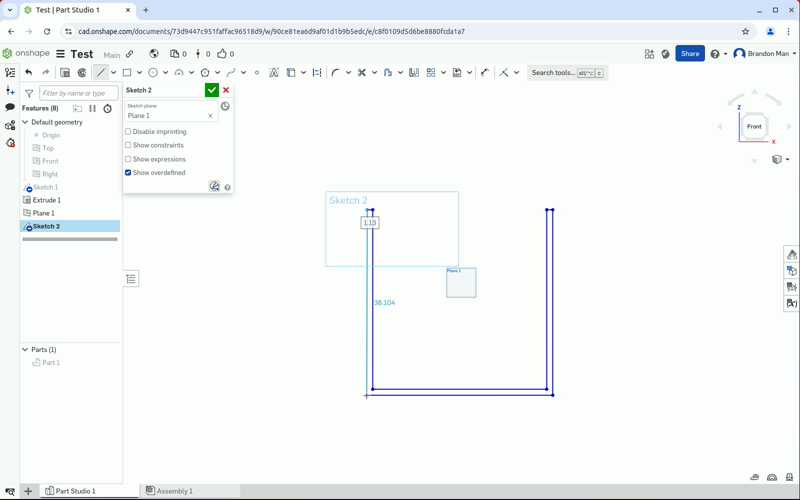
key(esc)
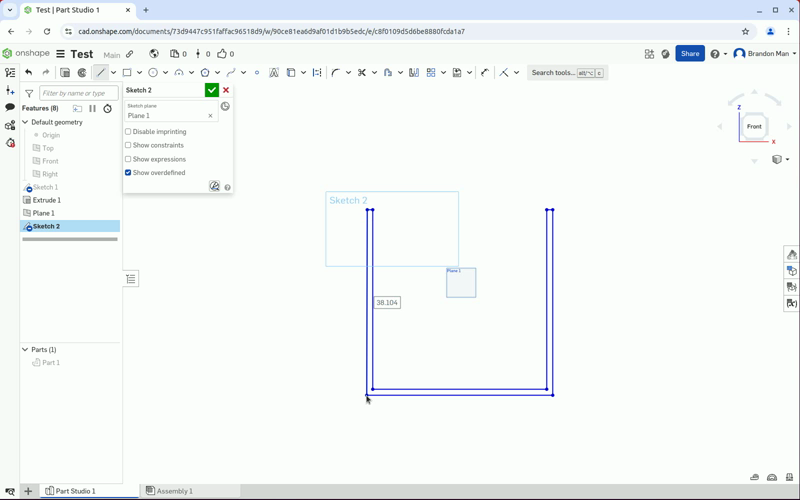
mouse_move(421, 393)
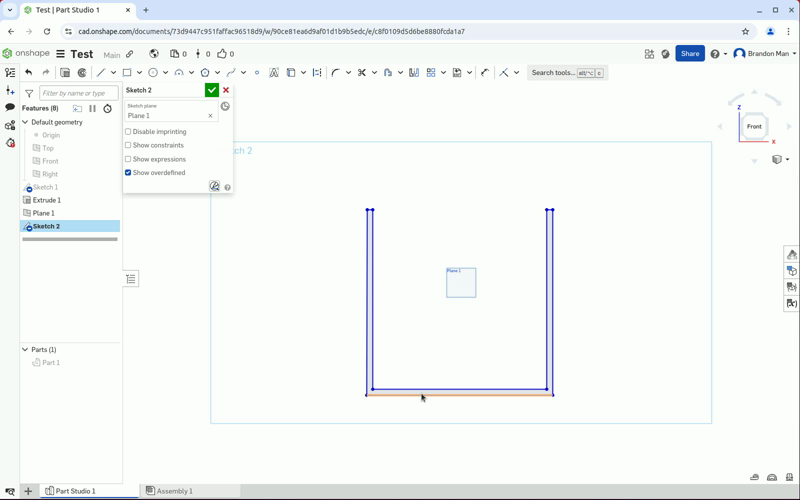
click(421, 393)
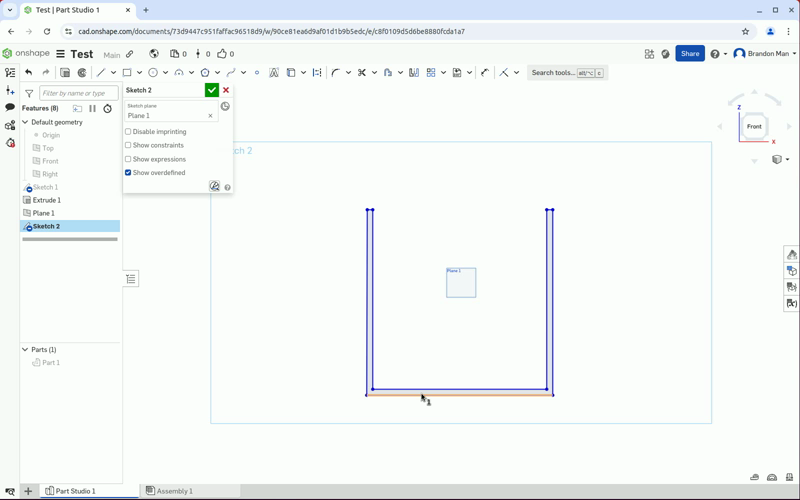
mouse_move(73, 352)
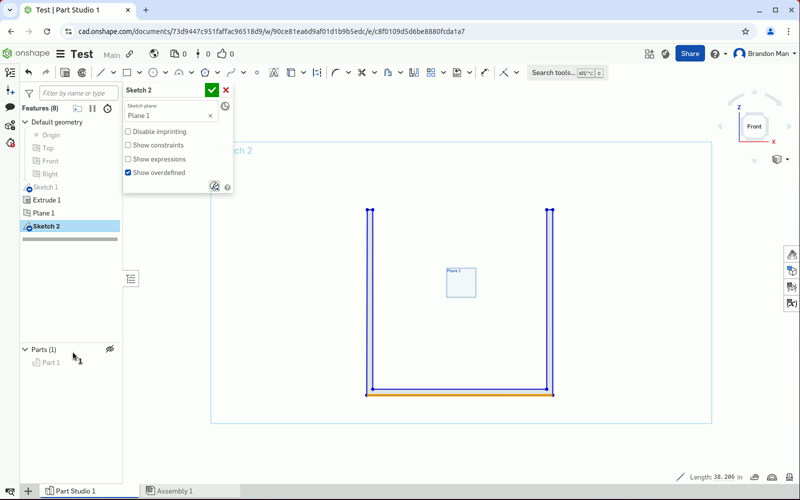
key(shift+y)
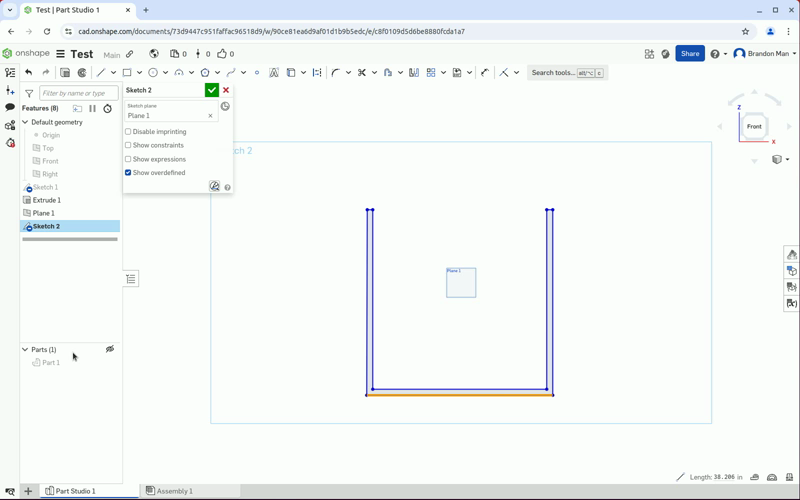
key(shift+e)
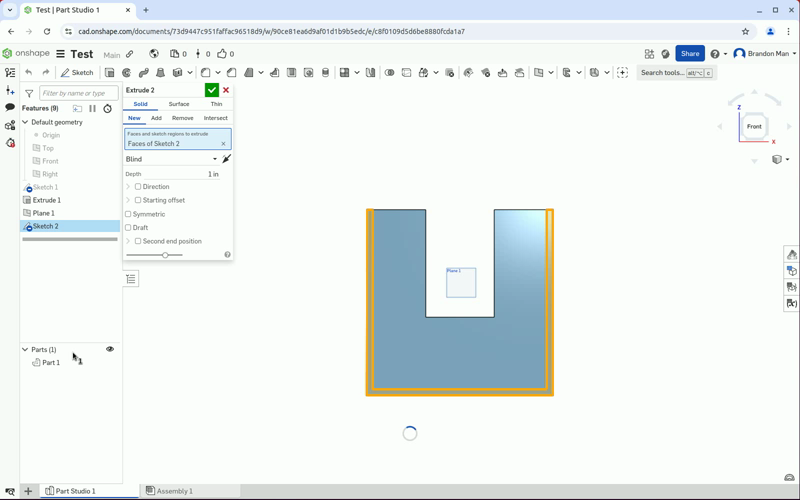
mouse_move(143, 106)
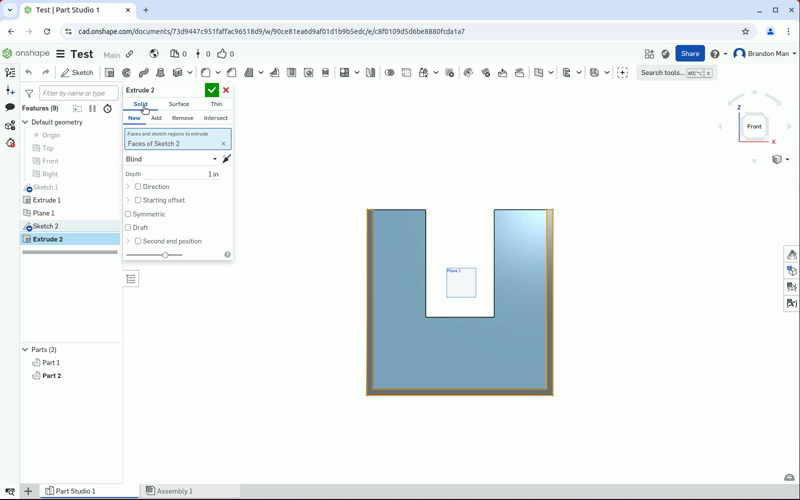
click(143, 106)
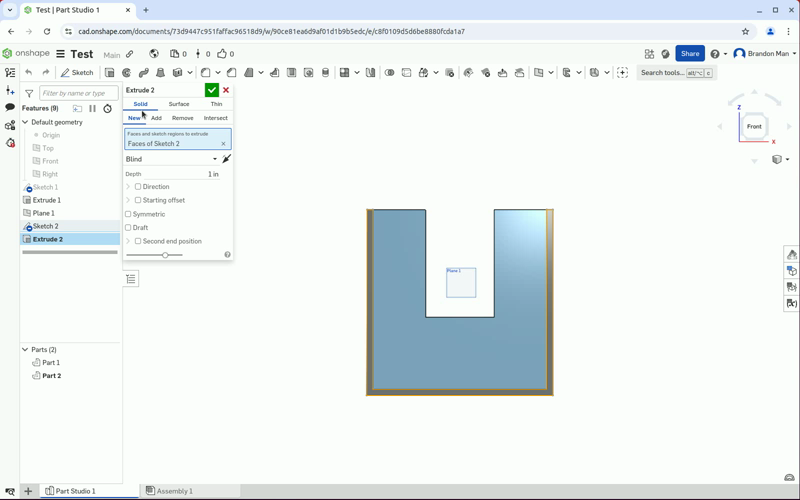
mouse_move(137, 120)
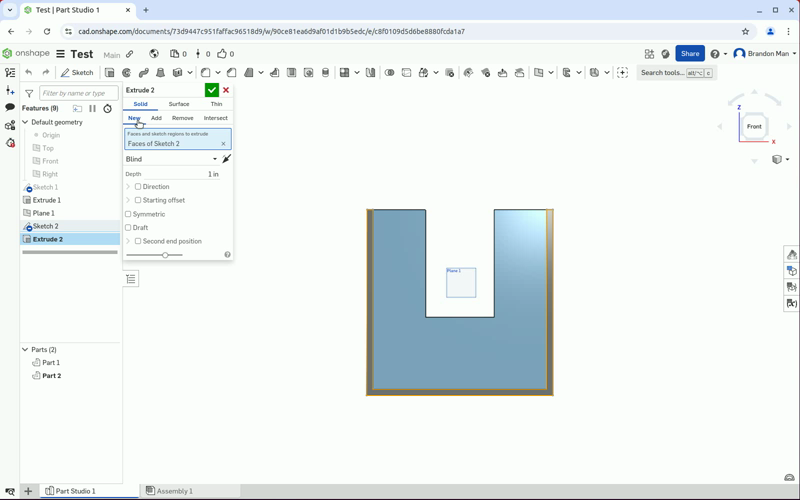
click(137, 120)
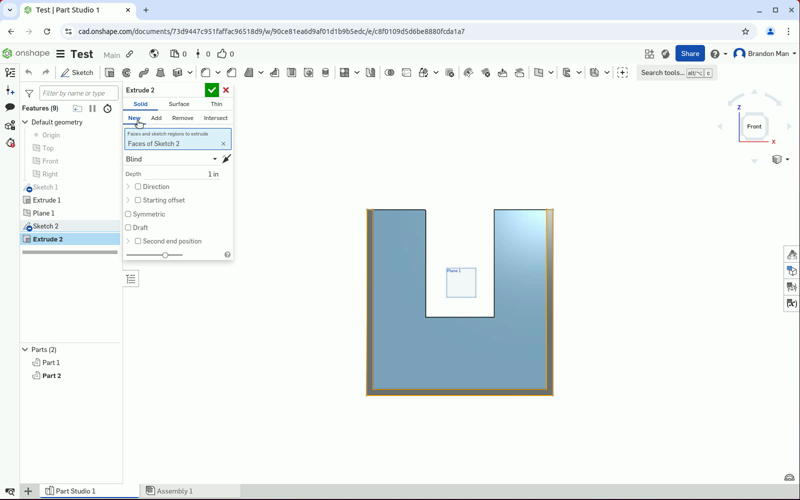
key(tab, 4)
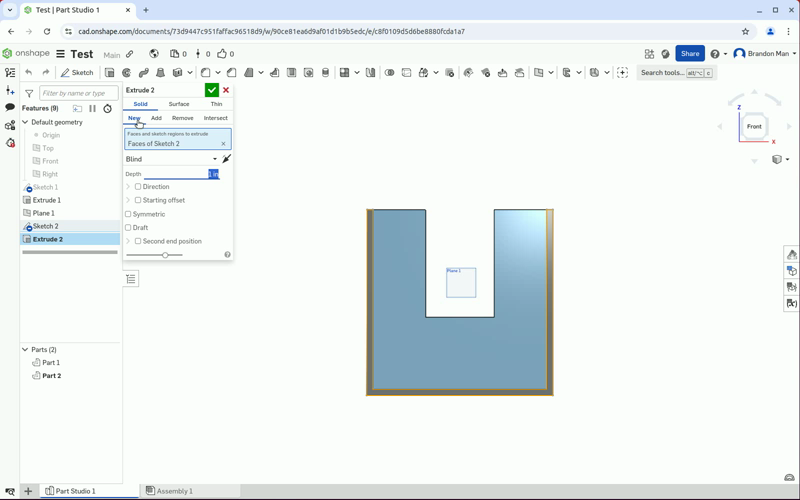
text(2.166)
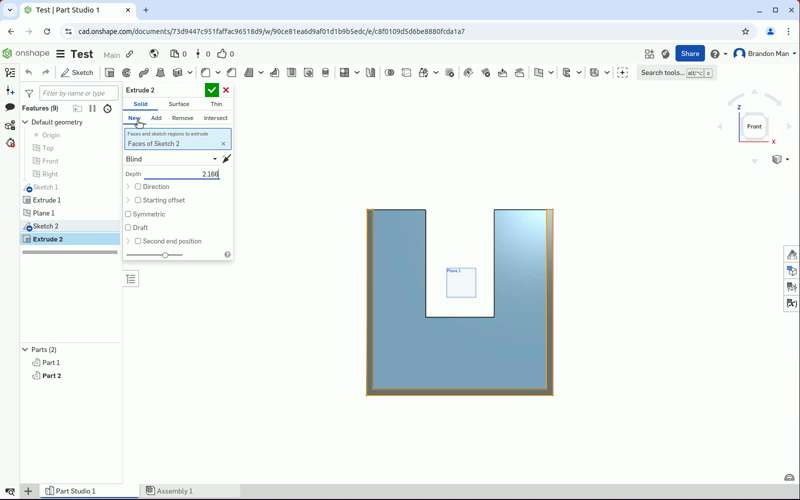
key(enter)
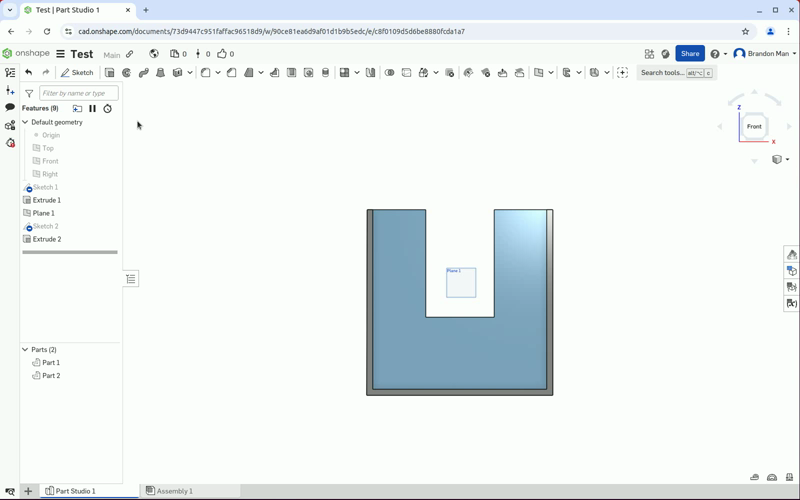
key(shift+h)
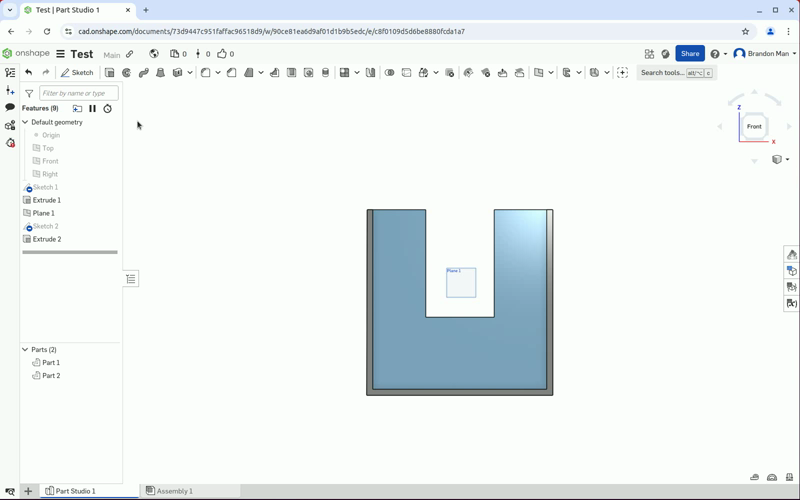
key(shift+h)
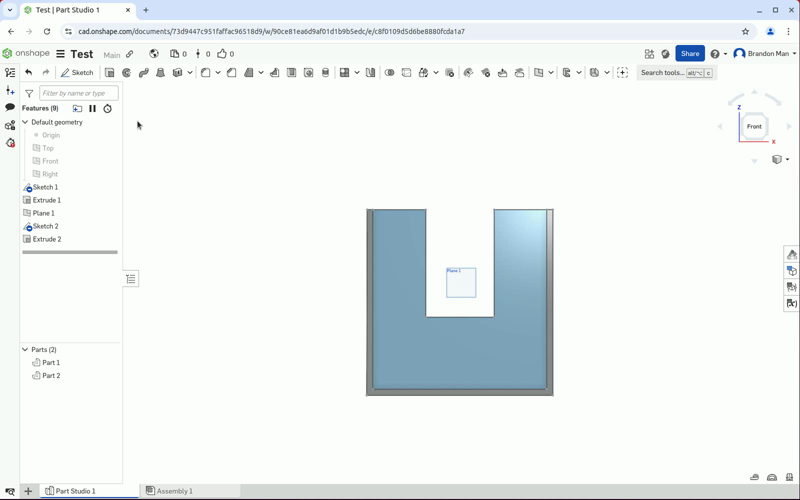
key(shift+7)
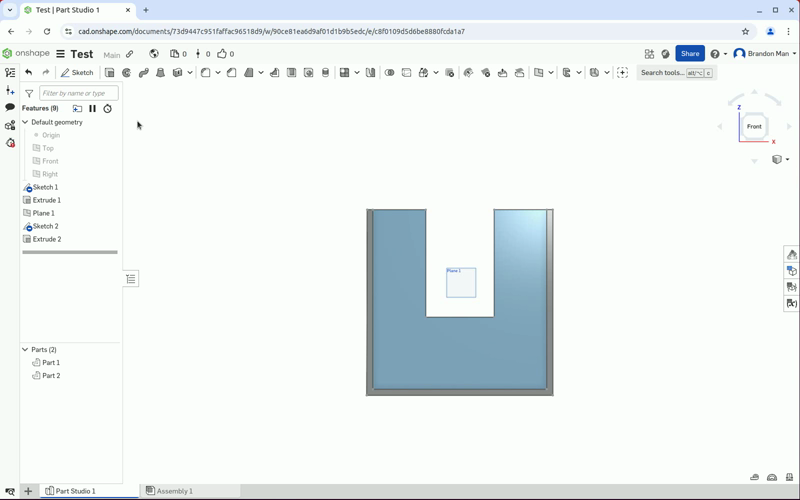
key(left, 2)
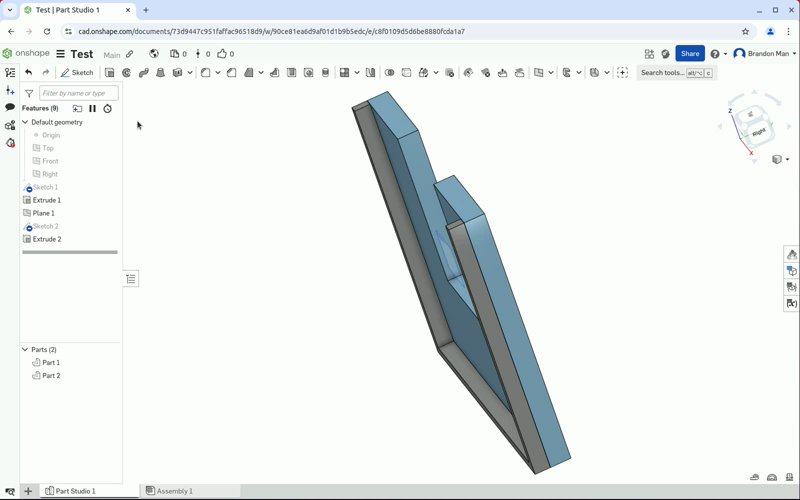
key(down, 2)
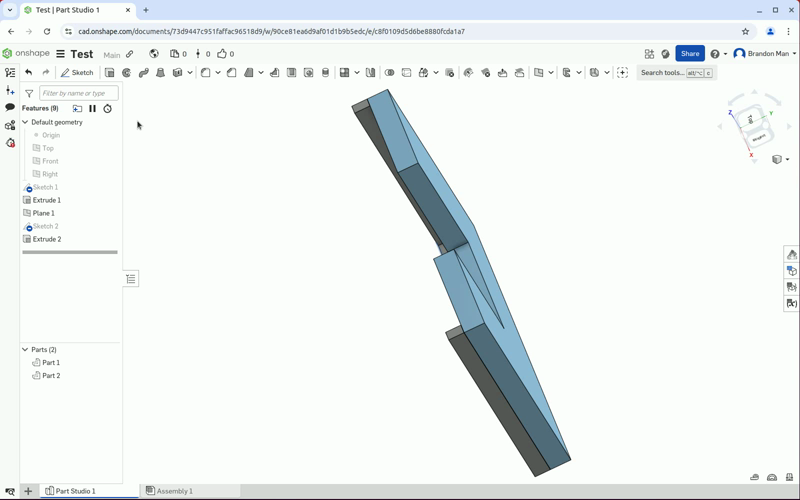
key(up, 2)
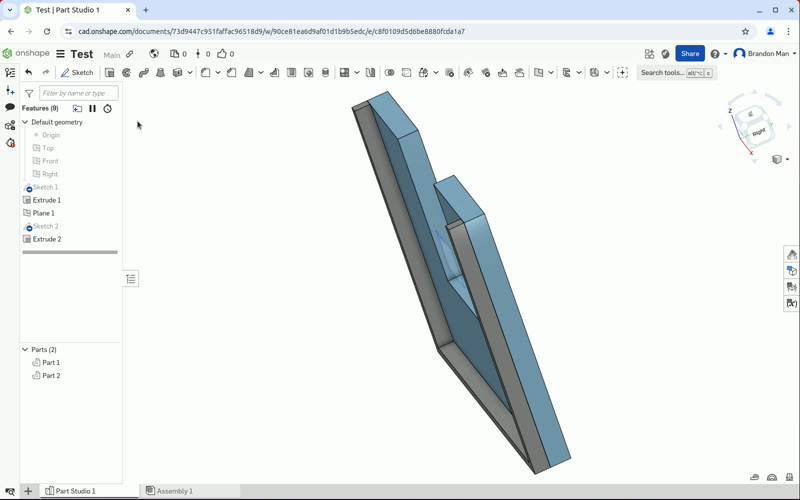
key(right, 2)
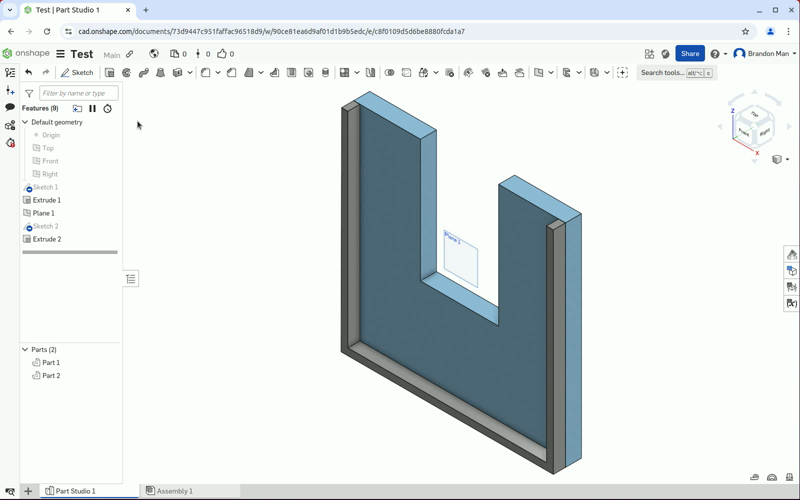
mouse_move(73, 189)
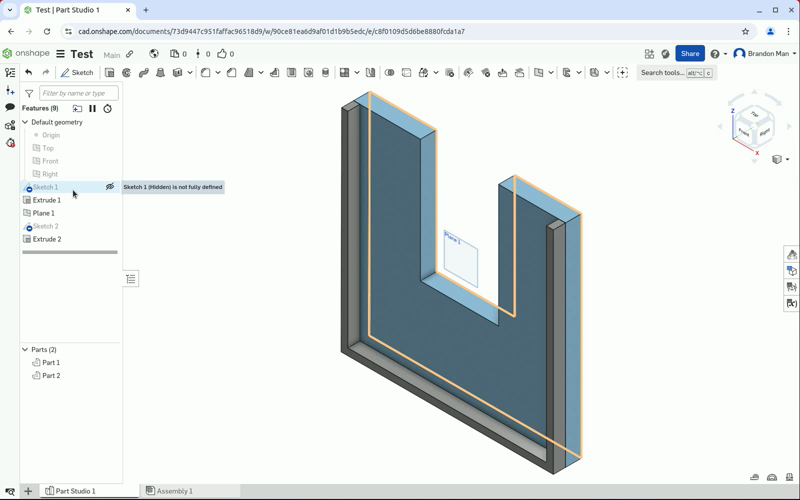
click(73, 189)